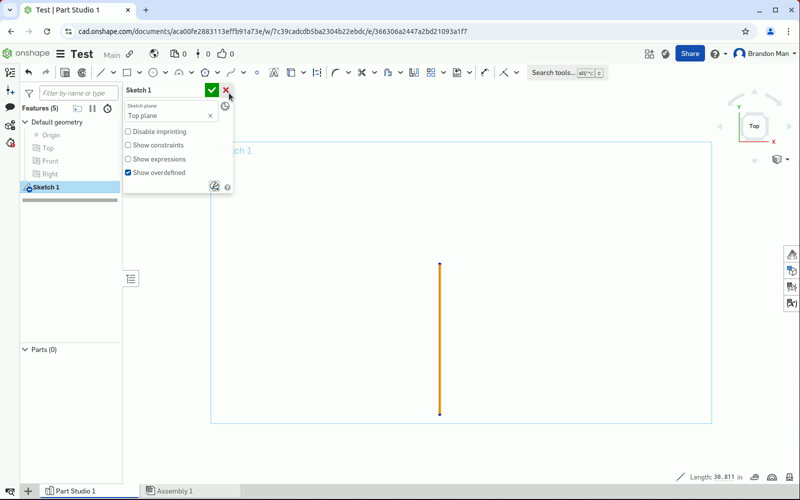
key(shift+h)
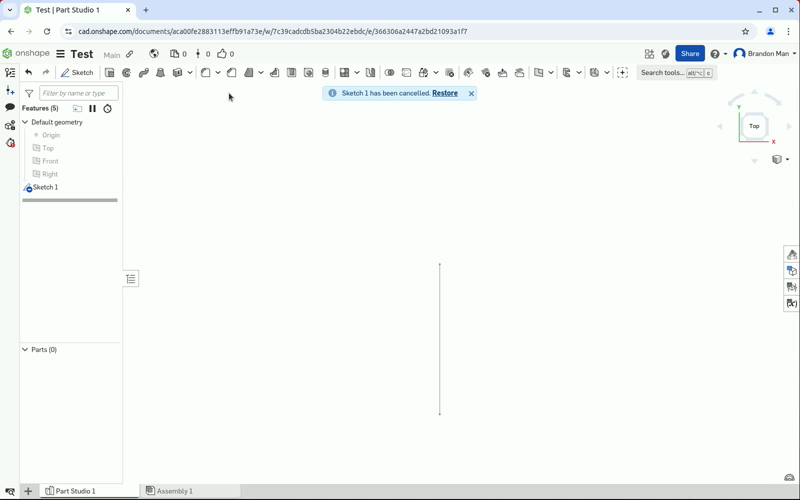
key(shift+s)
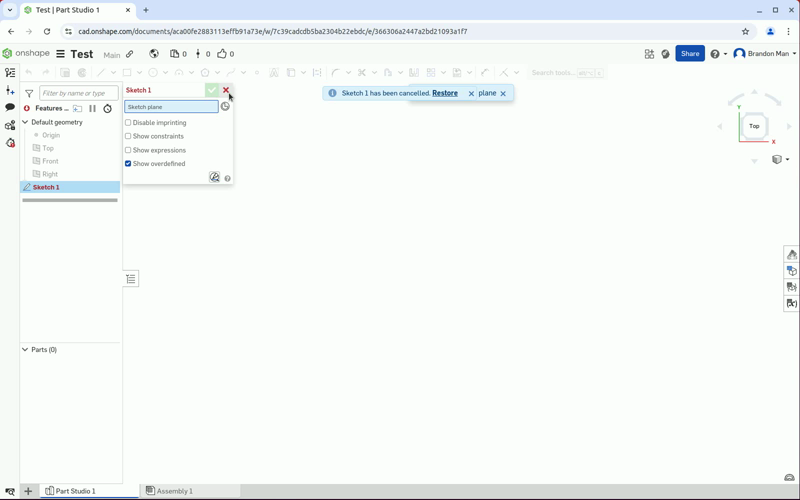
mouse_move(73, 150)
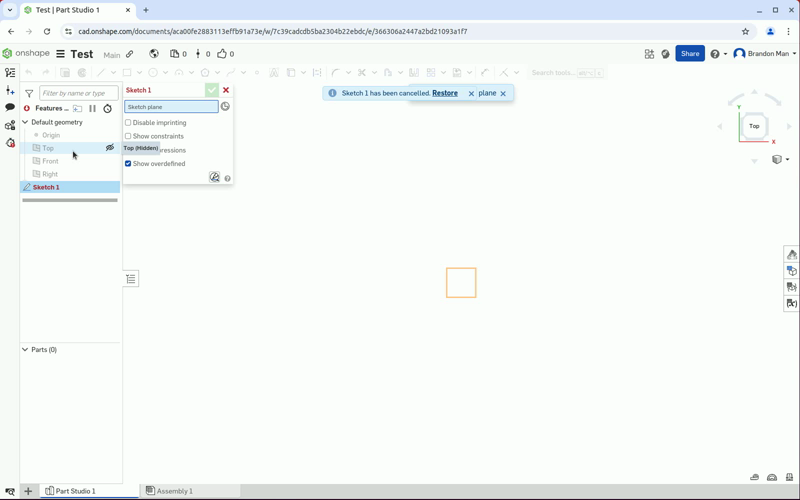
click(73, 150)
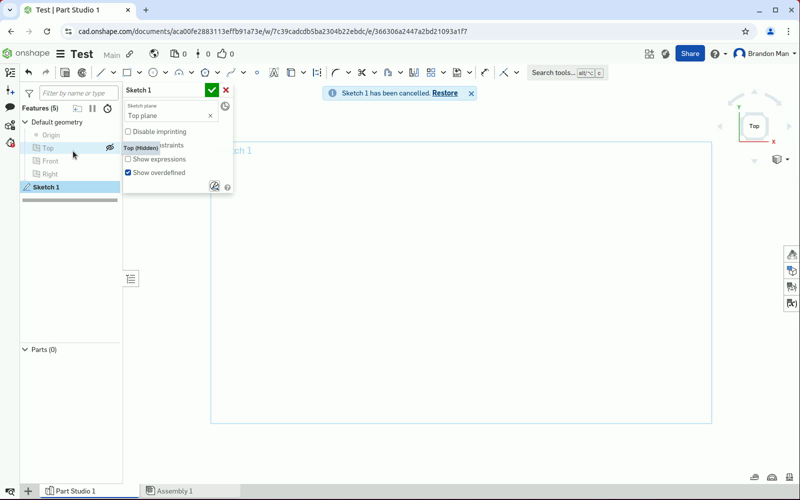
mouse_move(73, 352)
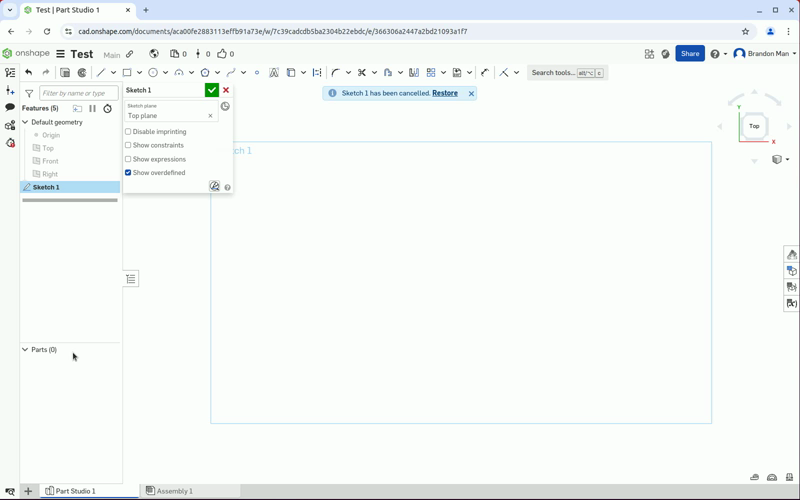
key(y)
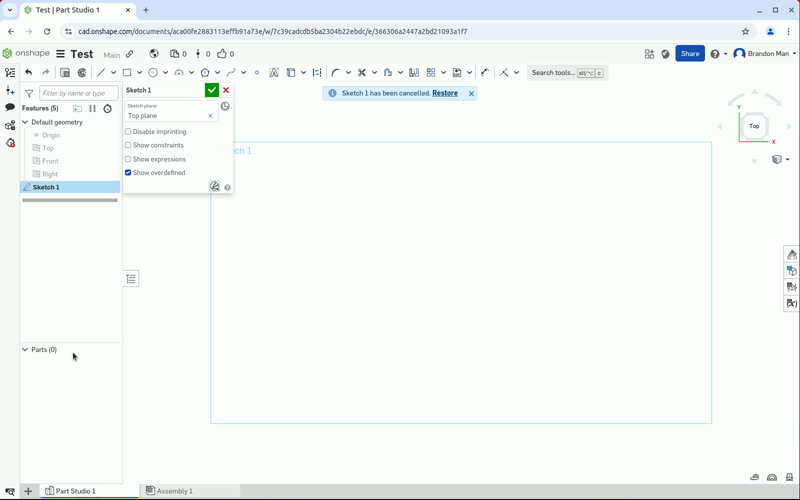
key(l)
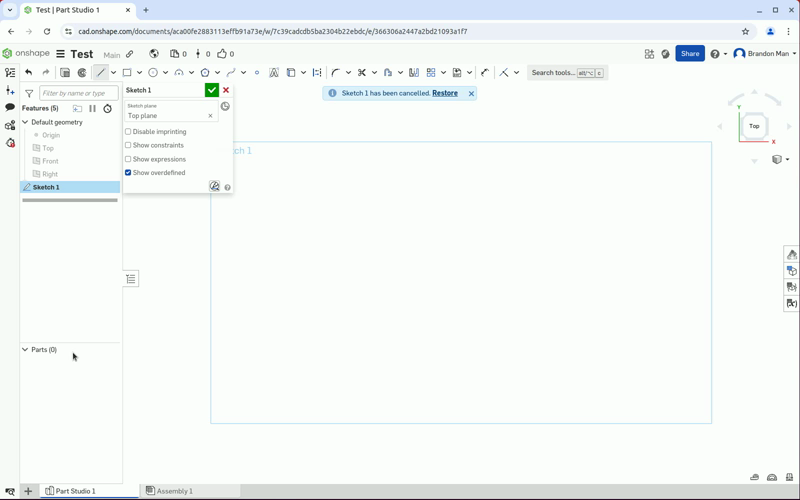
key_down(shift)
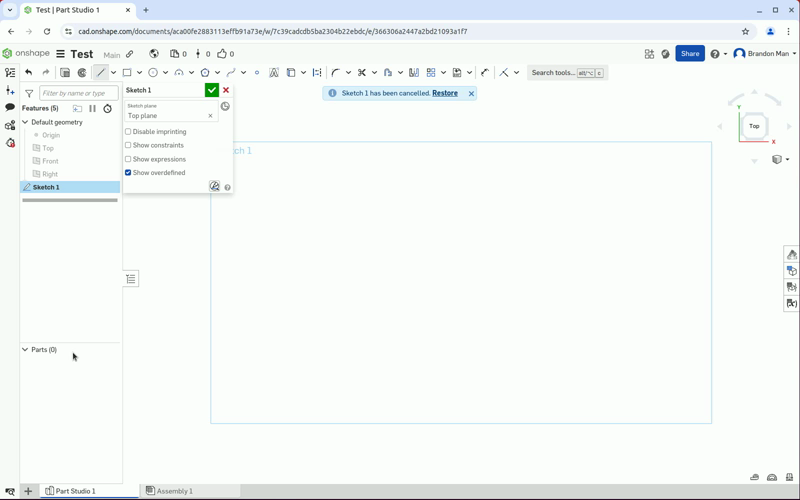
mouse_move(460, 282)
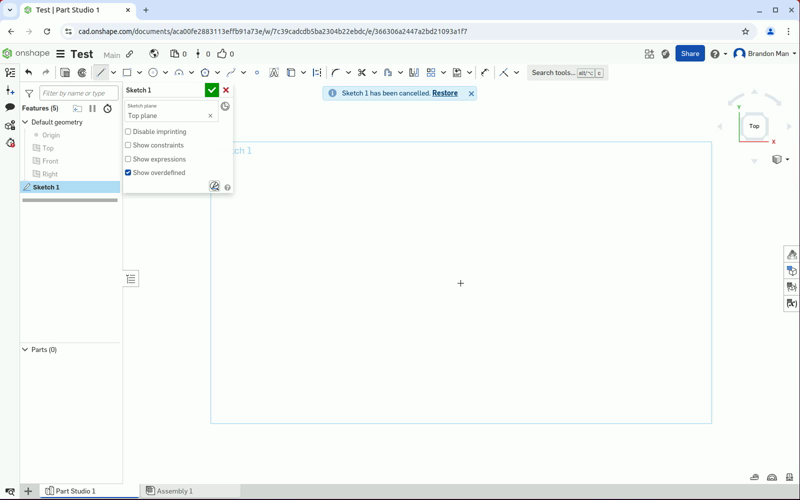
click(460, 282)
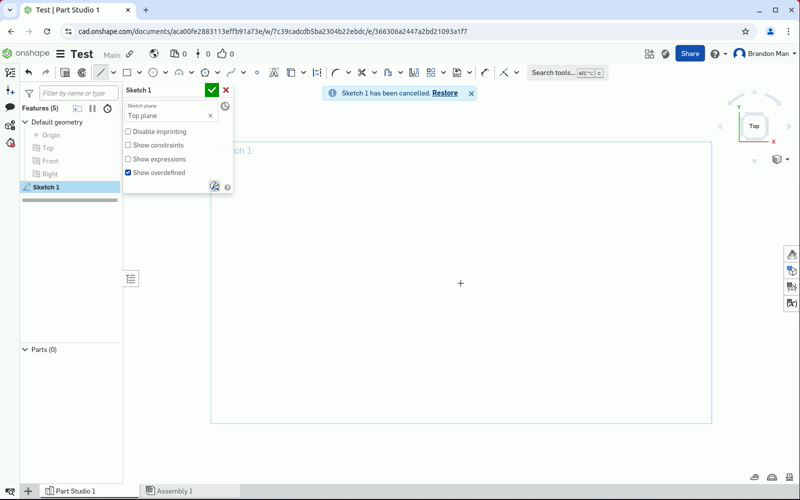
key_up(shift)
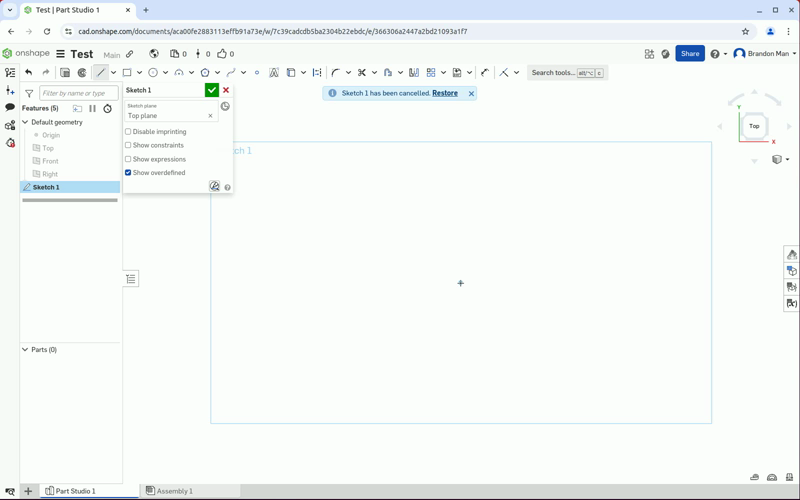
key_down(shift)
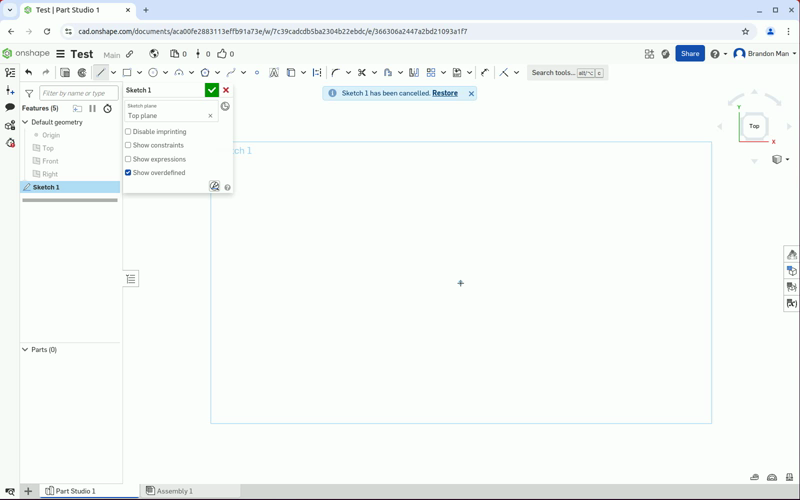
mouse_move(536, 282)
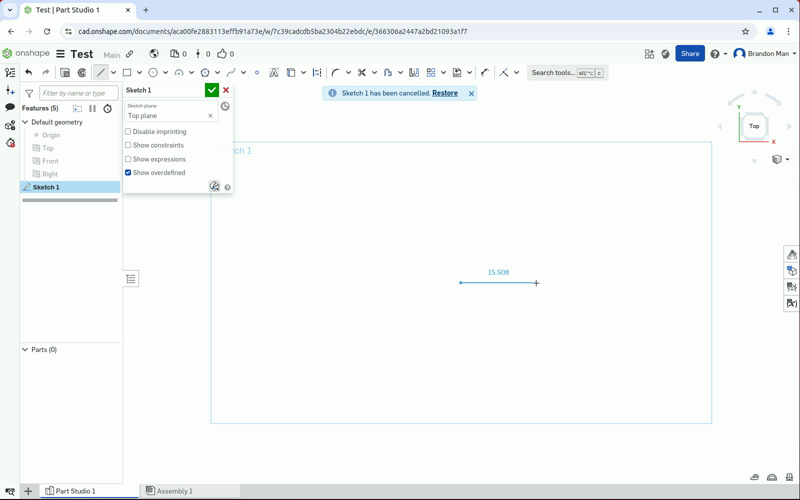
click(536, 282)
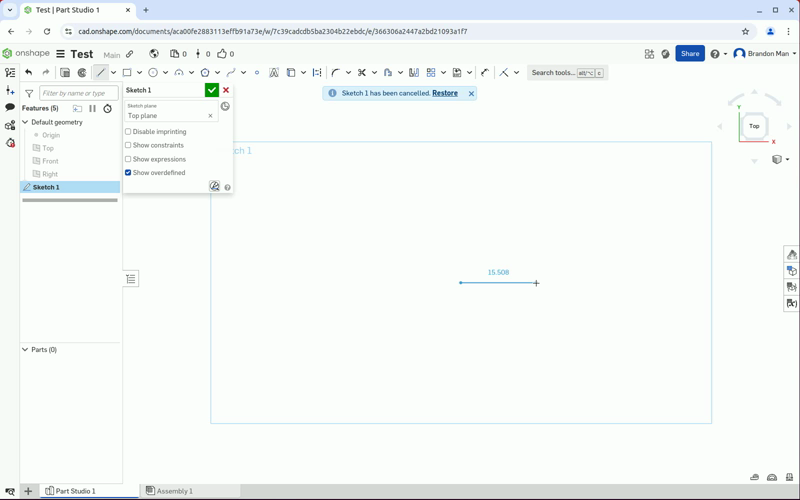
key_up(shift)
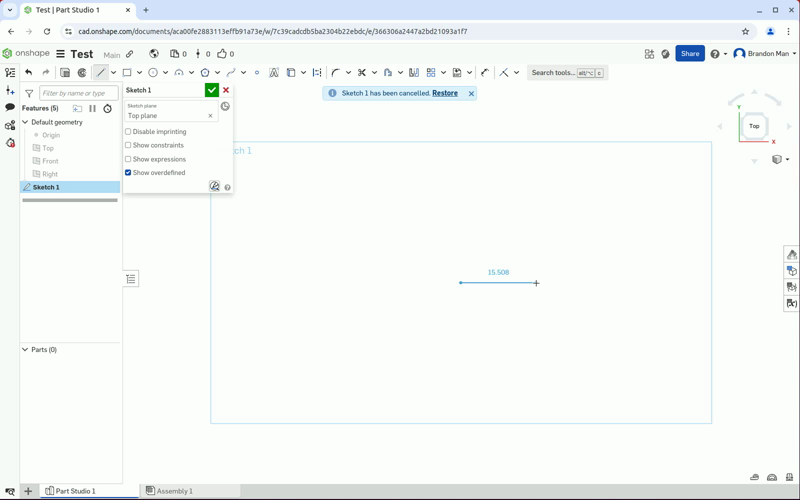
key_down(shift)
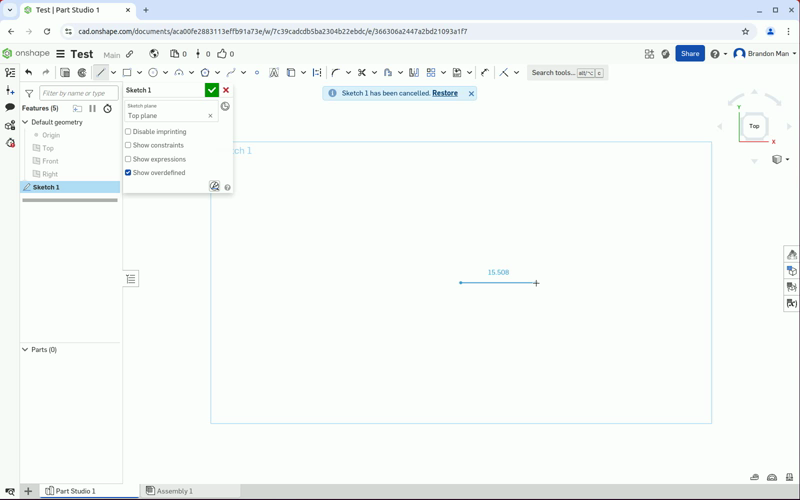
mouse_move(536, 207)
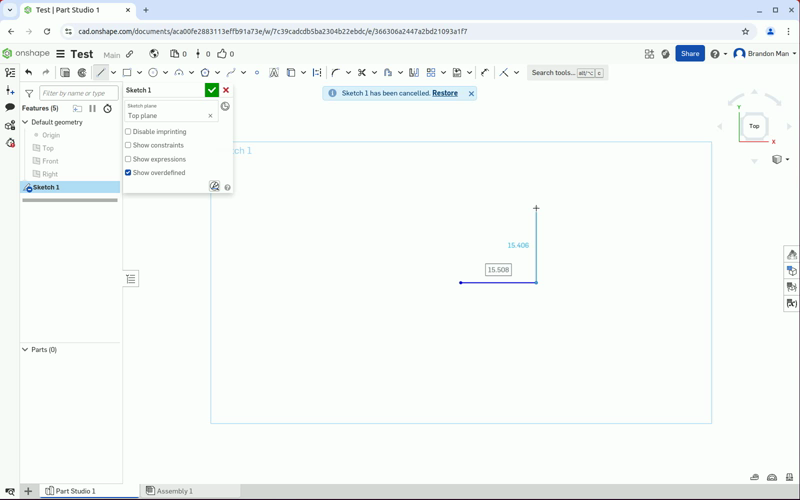
click(536, 207)
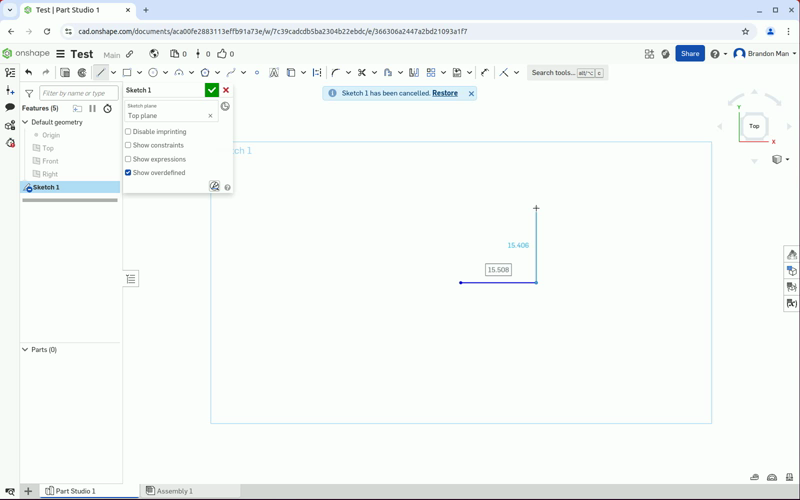
key_up(shift)
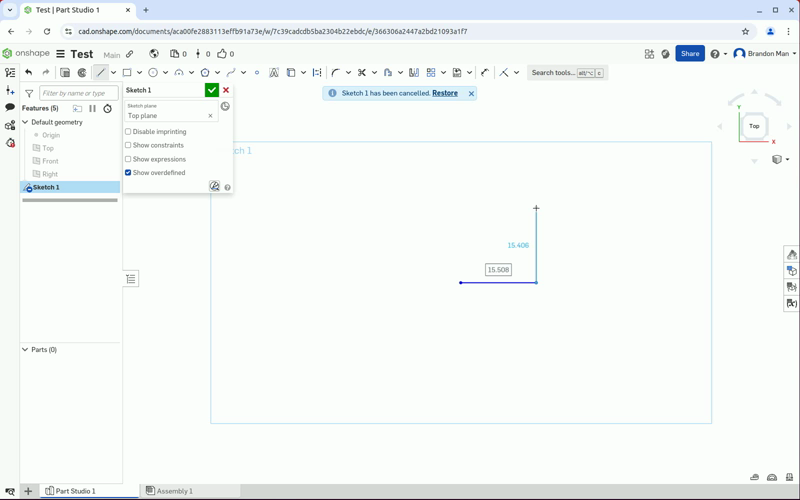
key_down(shift)
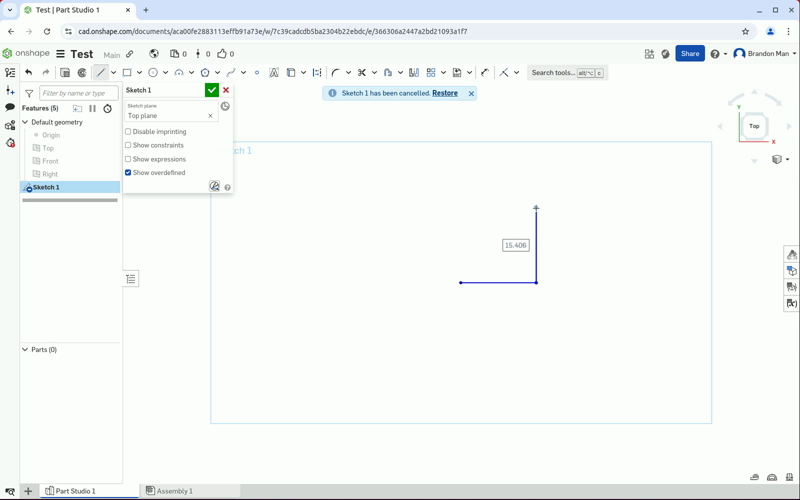
mouse_move(460, 207)
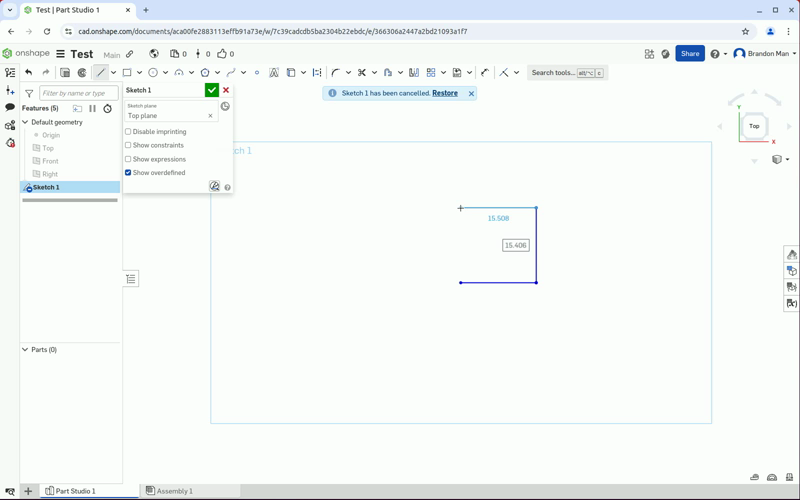
click(460, 207)
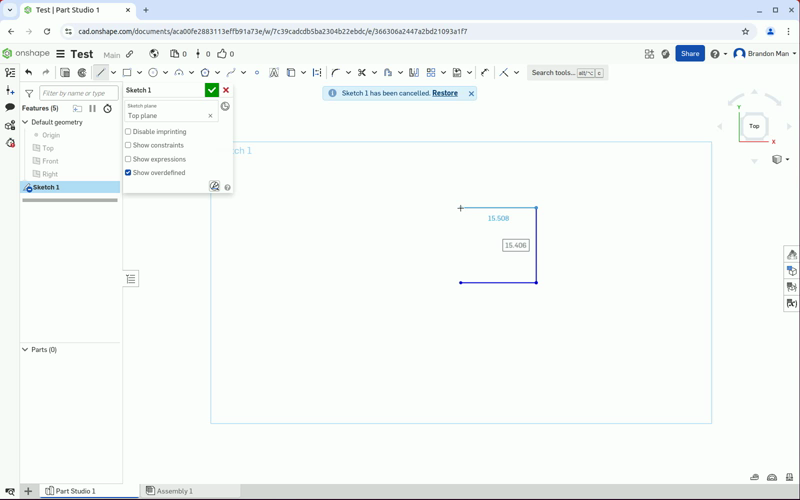
key_up(shift)
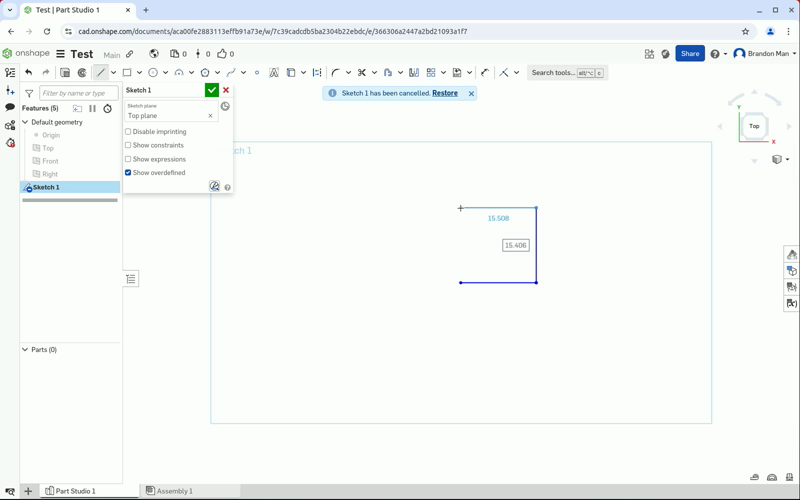
key_down(shift)
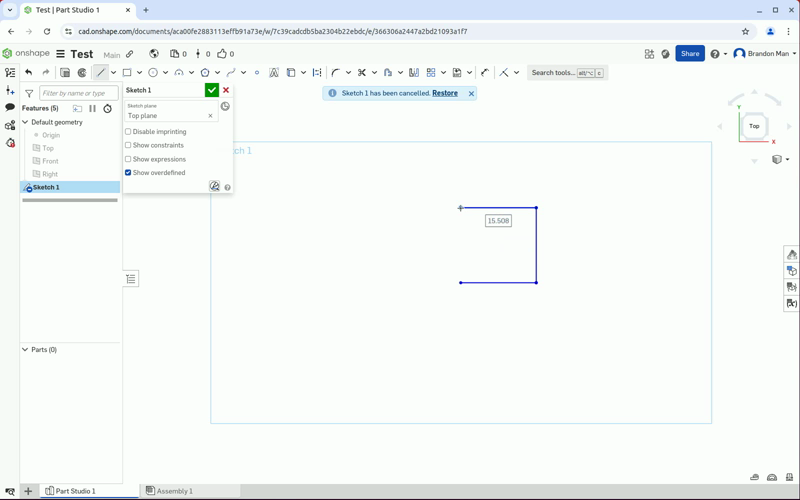
mouse_move(460, 282)
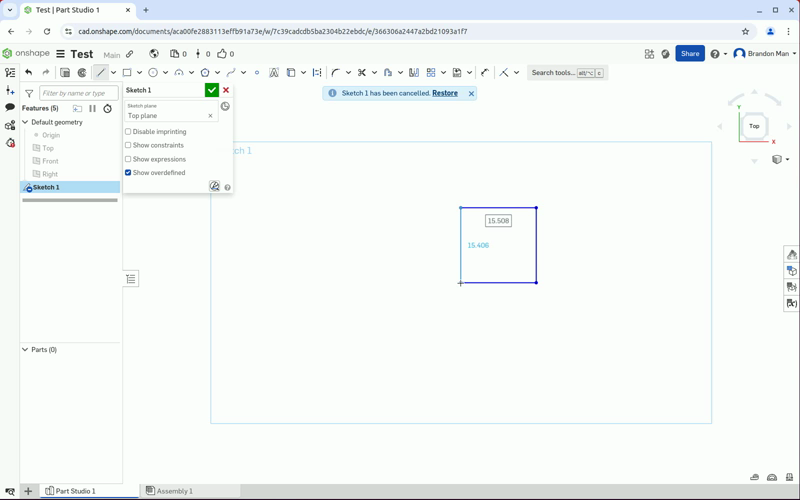
key_up(shift)
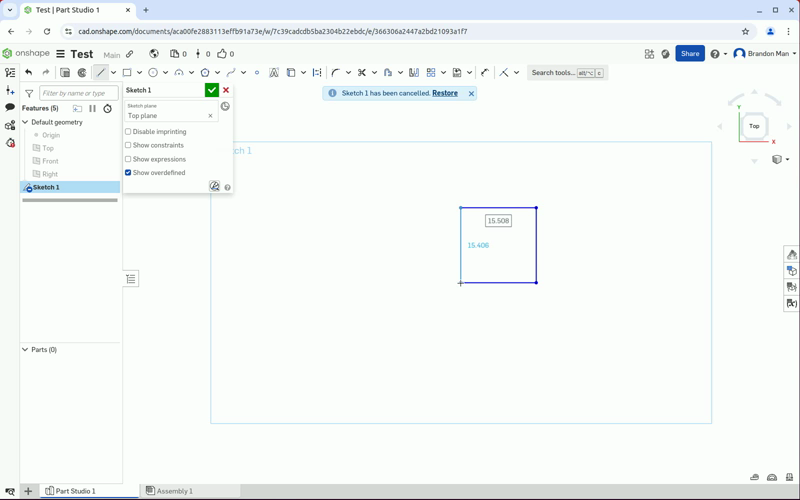
click(460, 282)
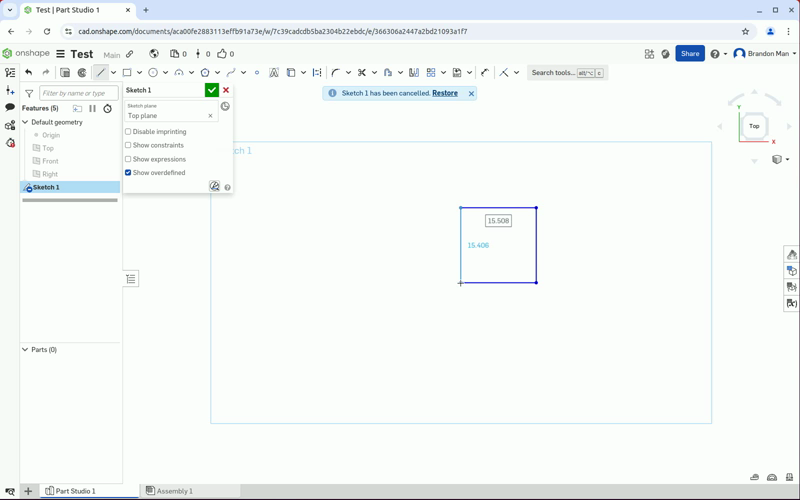
key(esc)
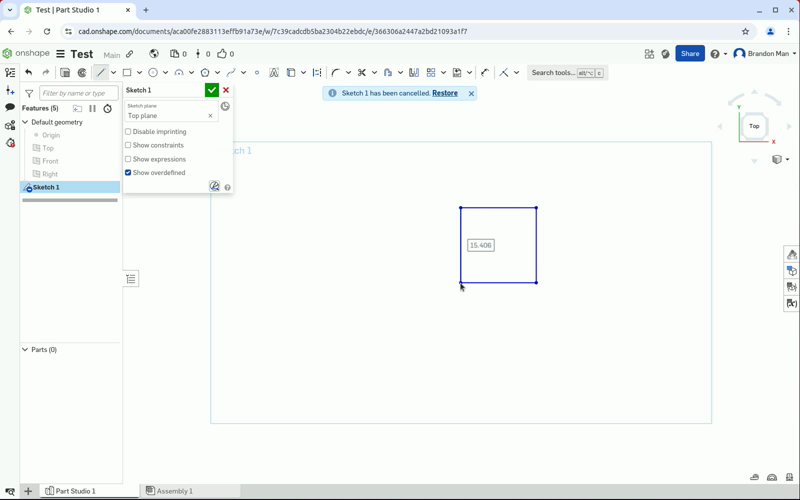
mouse_move(527, 262)
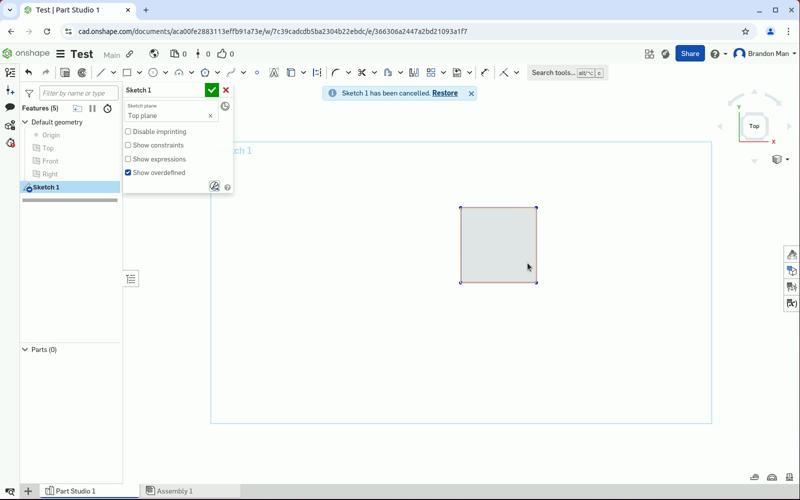
click(527, 262)
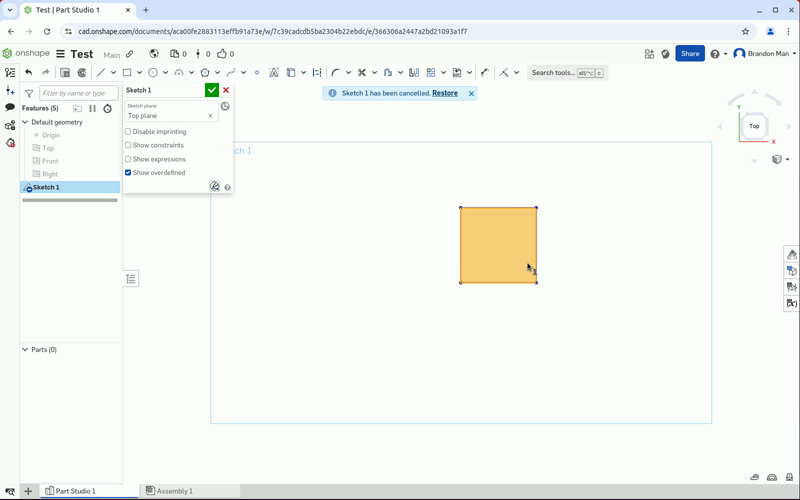
mouse_move(73, 352)
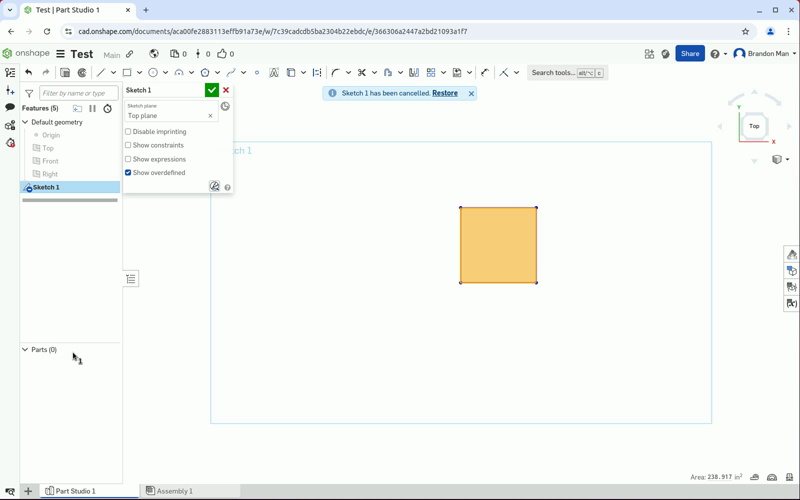
key(shift+y)
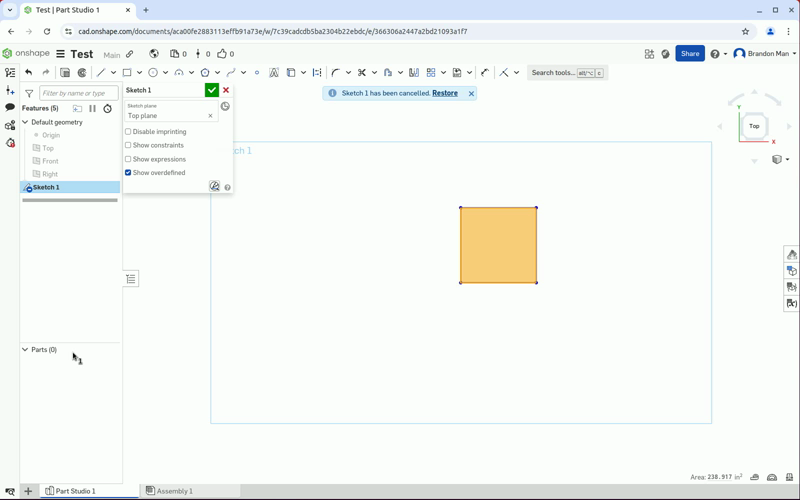
key(shift+e)
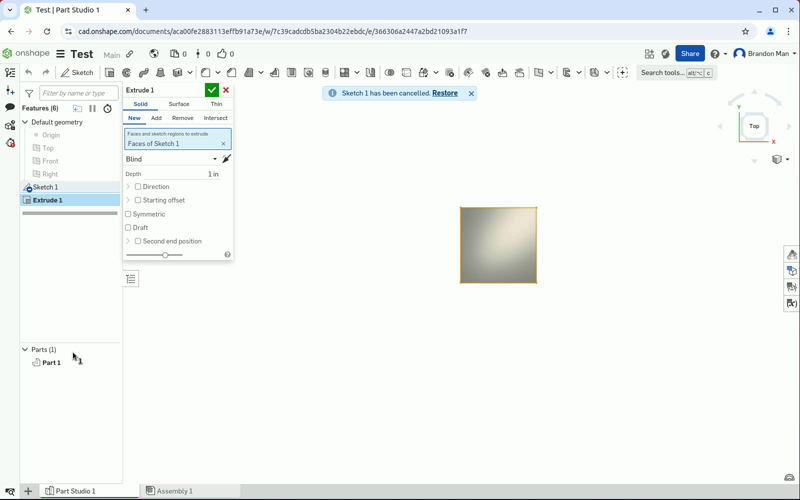
mouse_move(143, 106)
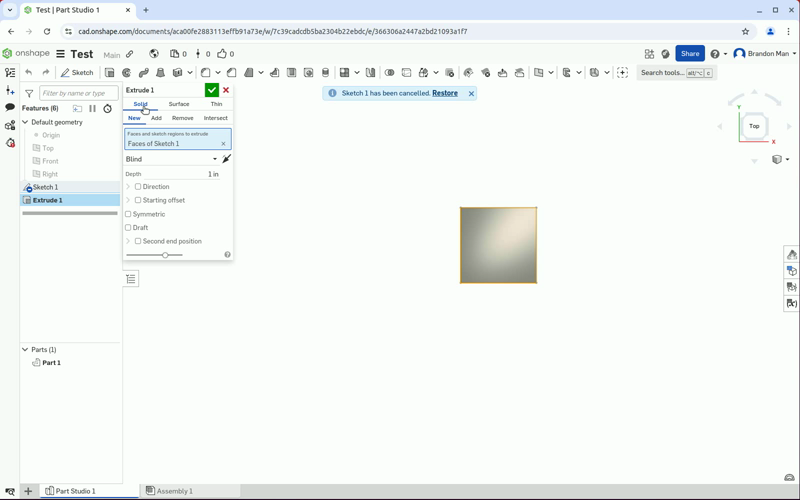
click(143, 106)
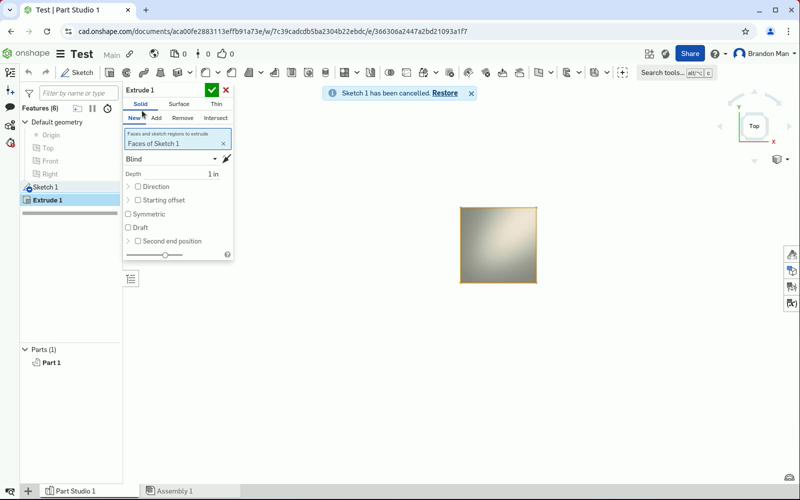
mouse_move(137, 120)
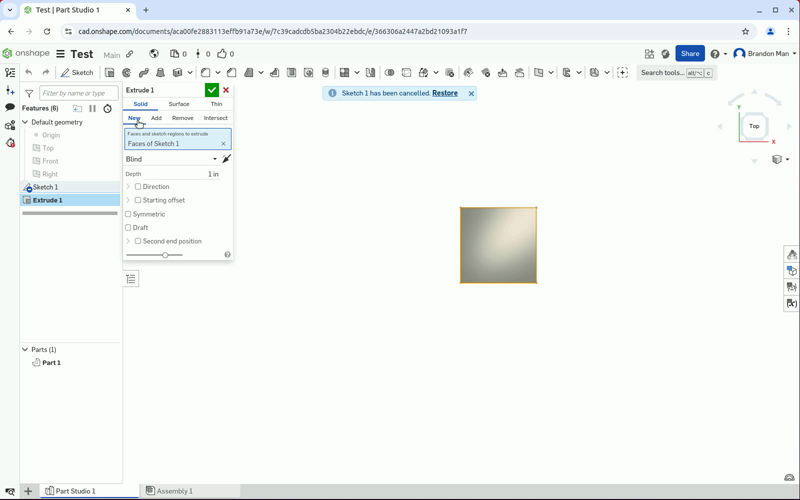
click(137, 120)
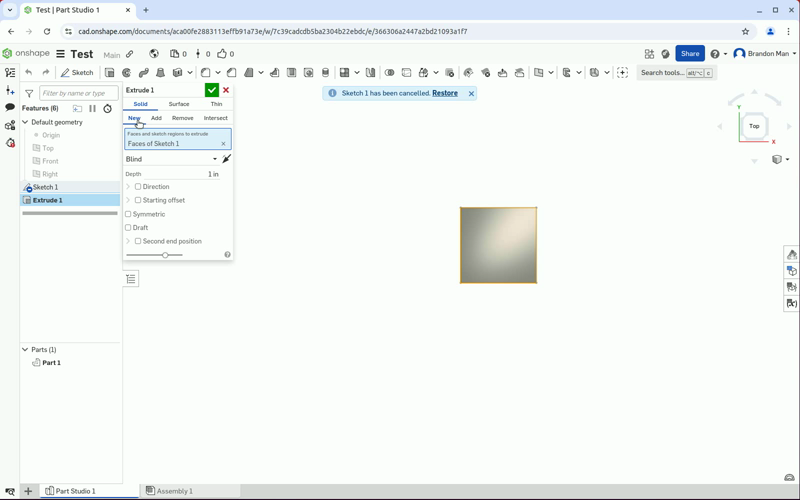
key(tab, 4)
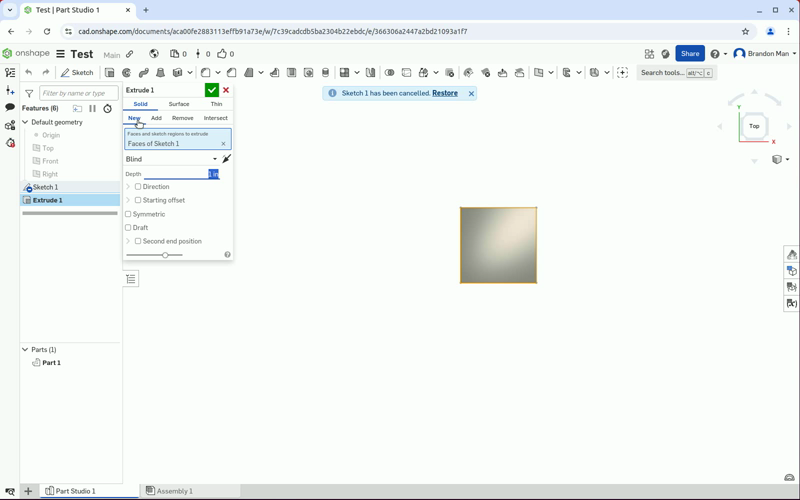
text(7.703)
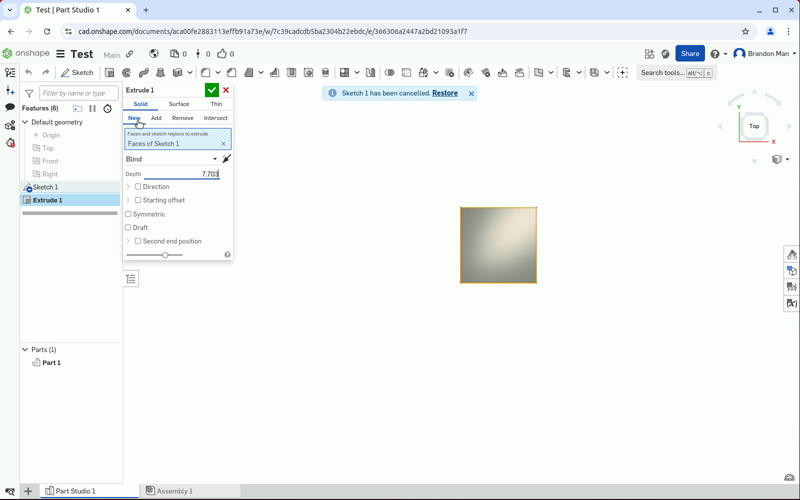
key(enter)
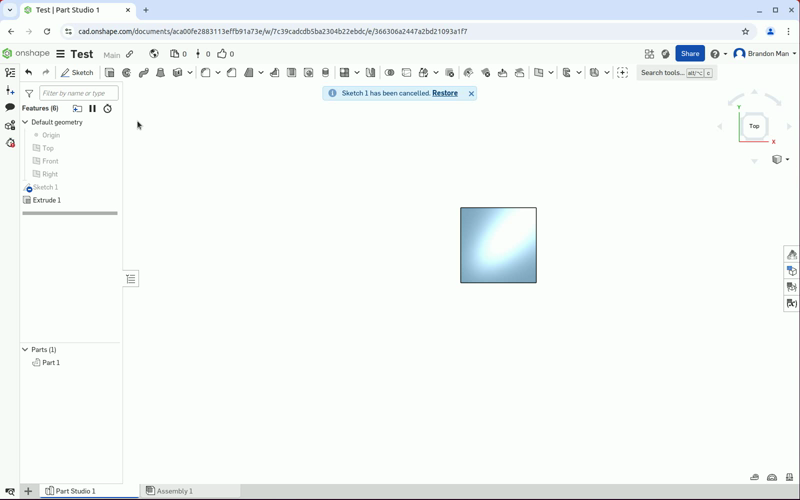
key(shift+h)
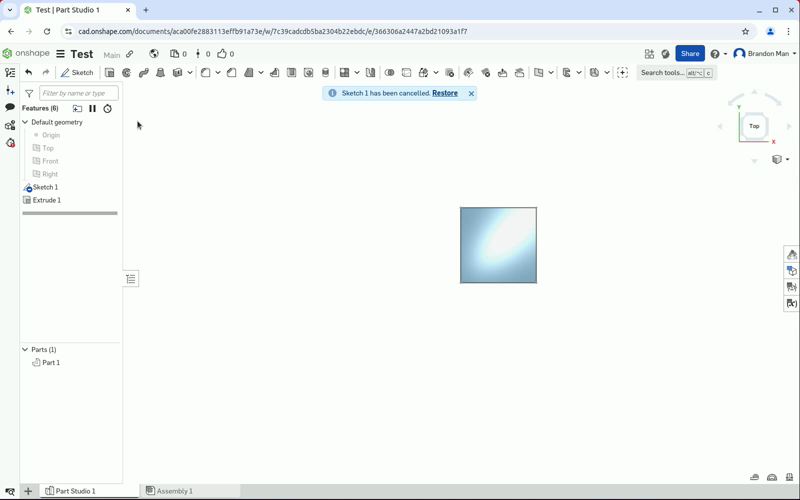
key(shift+h)
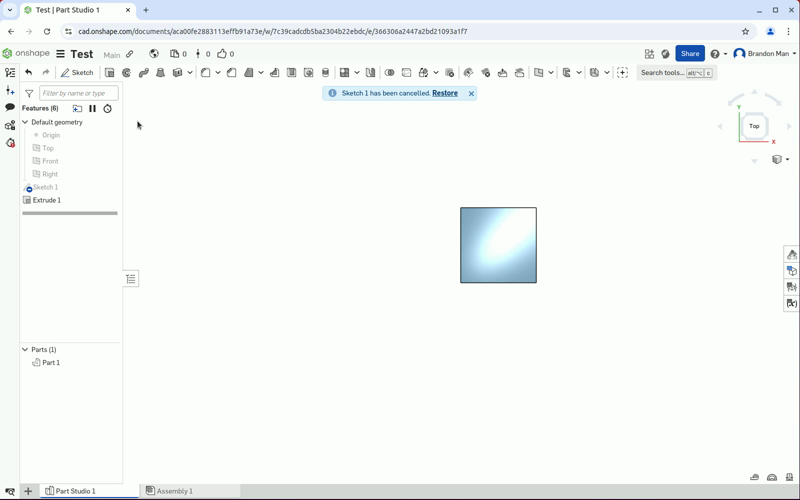
mouse_move(73, 189)
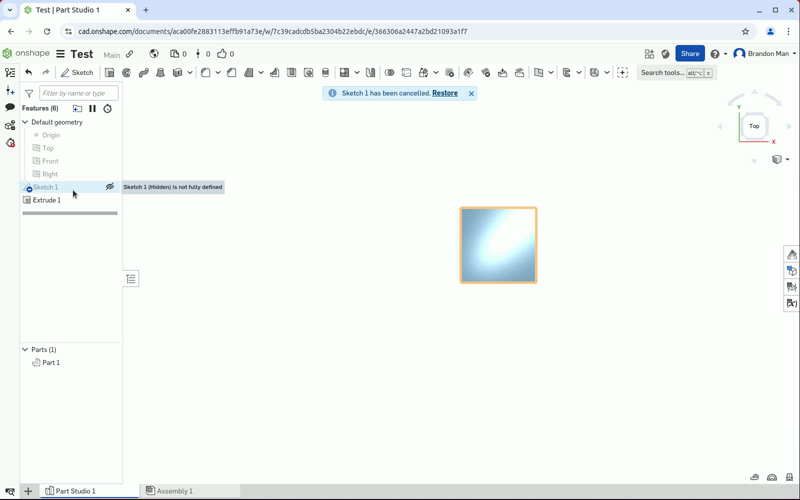
click(73, 189)
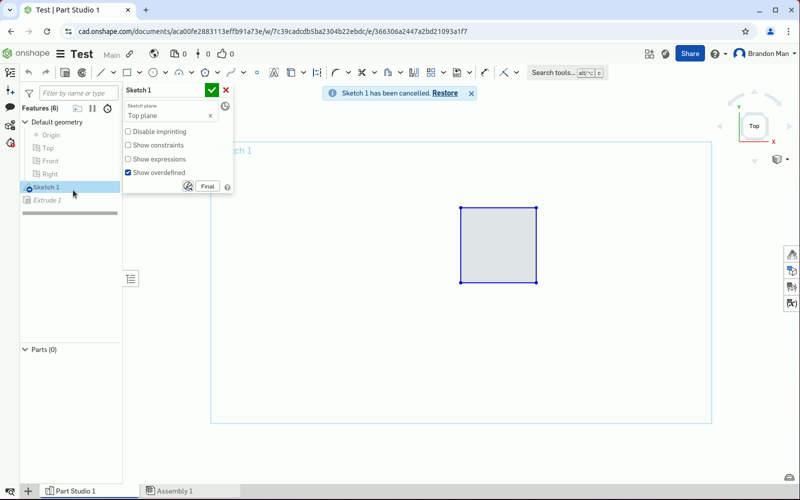
mouse_move(229, 92)
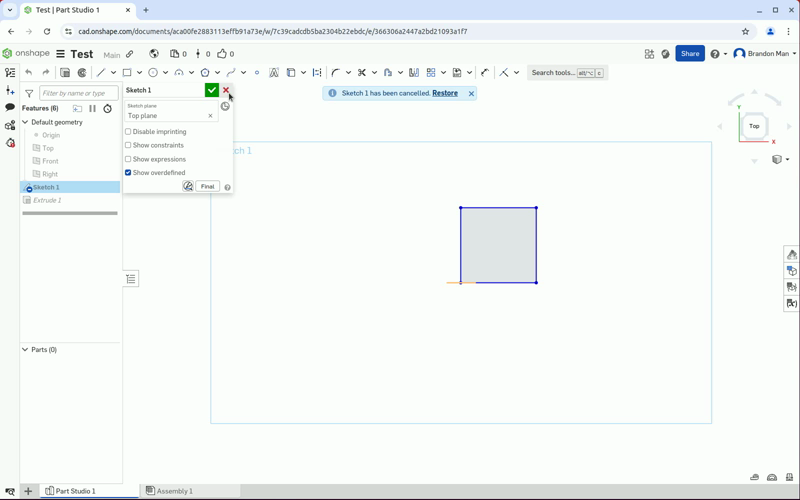
click(229, 92)
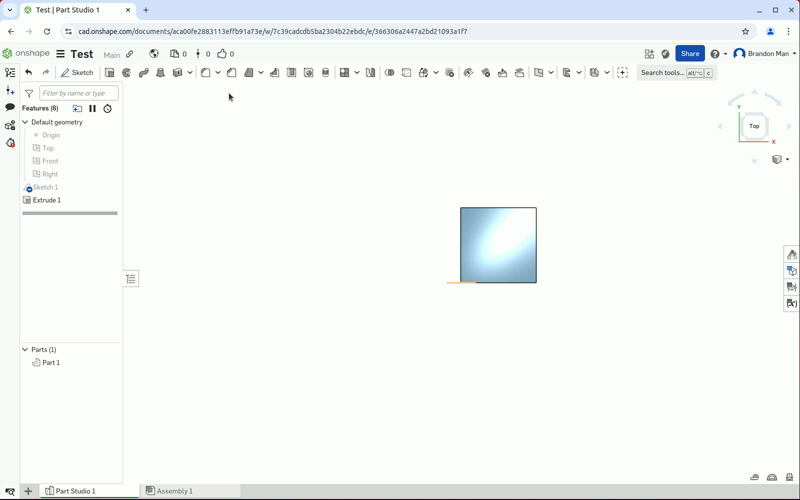
mouse_move(73, 352)
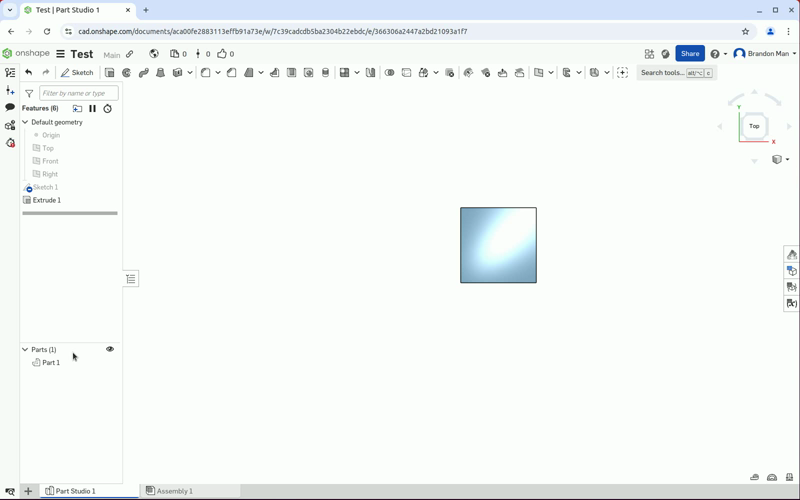
key(y)
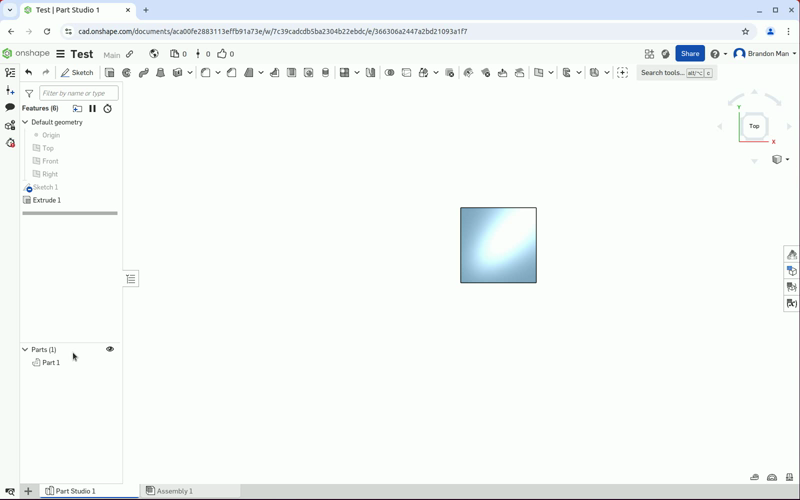
key(shift+p)
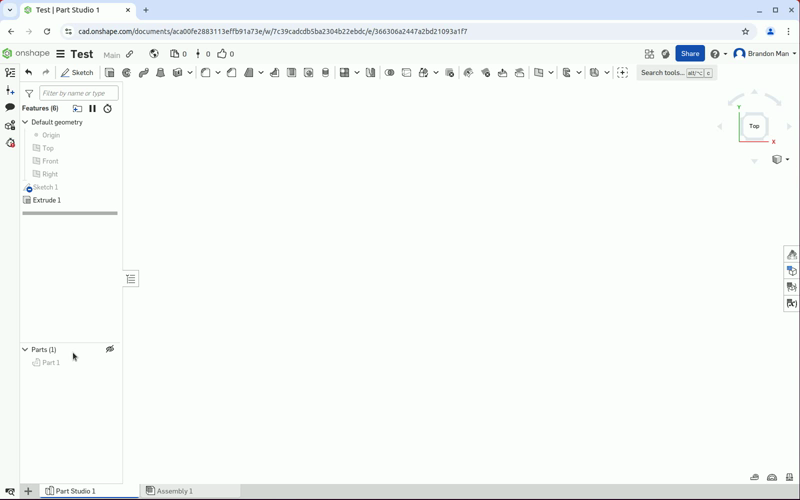
key(space)
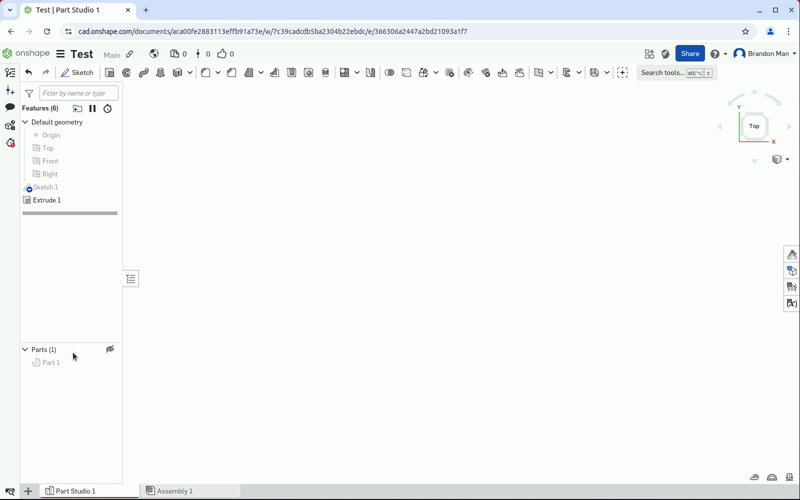
key_down(shift)
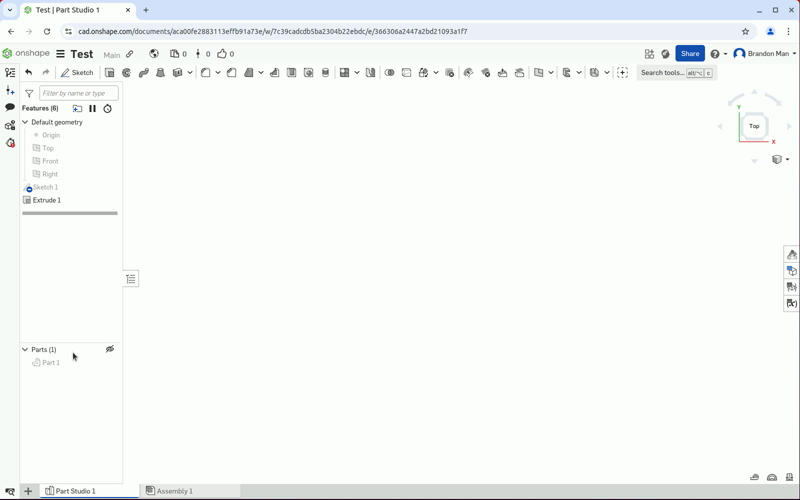
key(up)
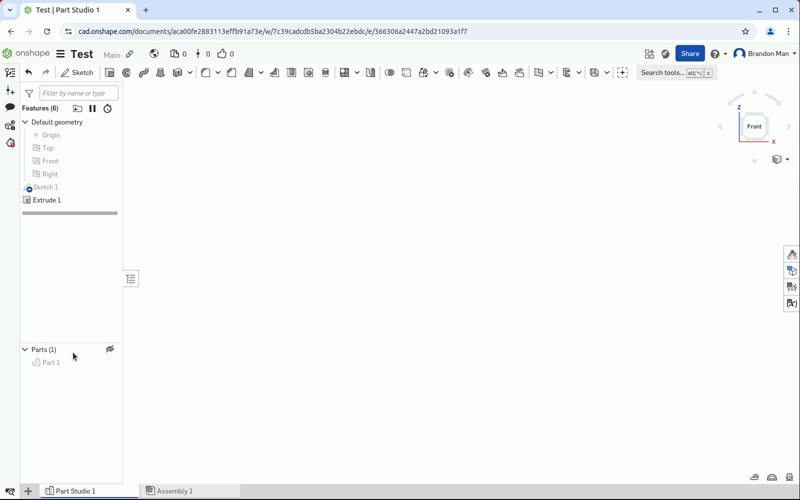
key_up(shift)
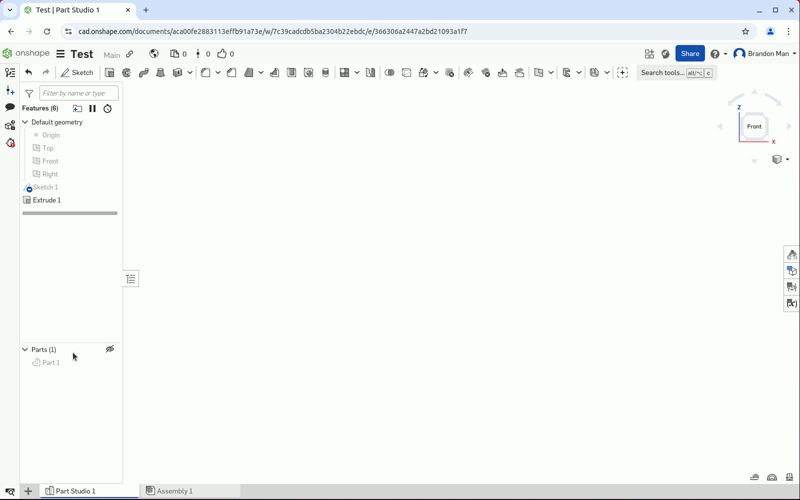
mouse_move(73, 352)
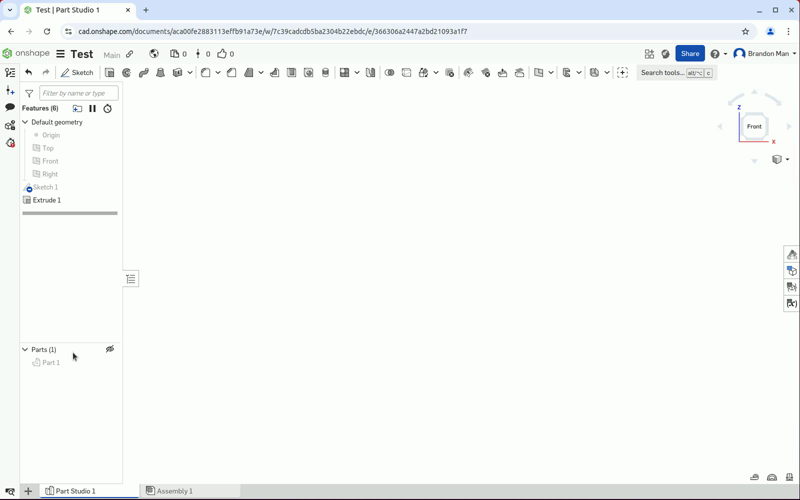
key(shift+y)
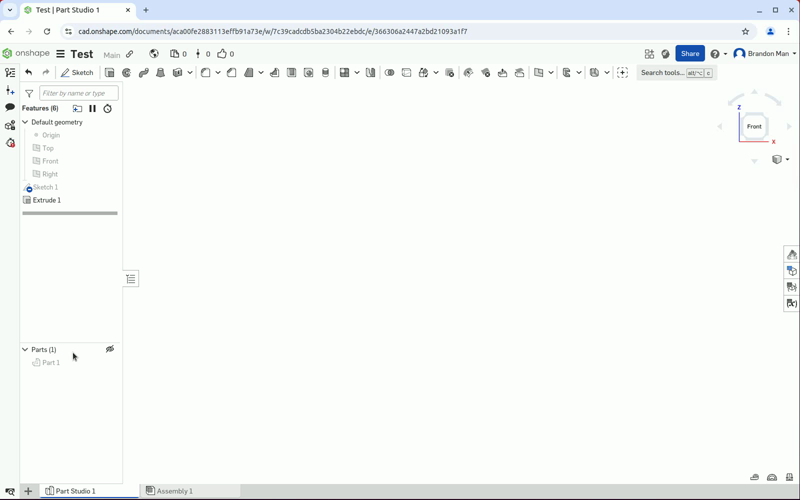
key(shift+s)
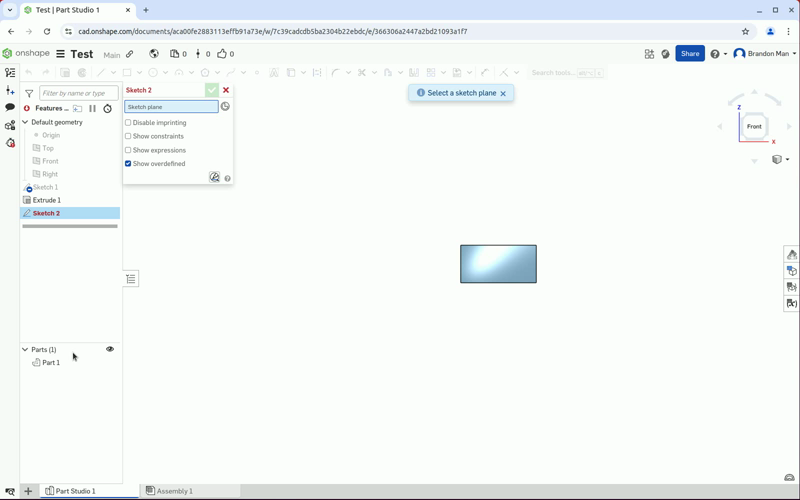
mouse_move(73, 163)
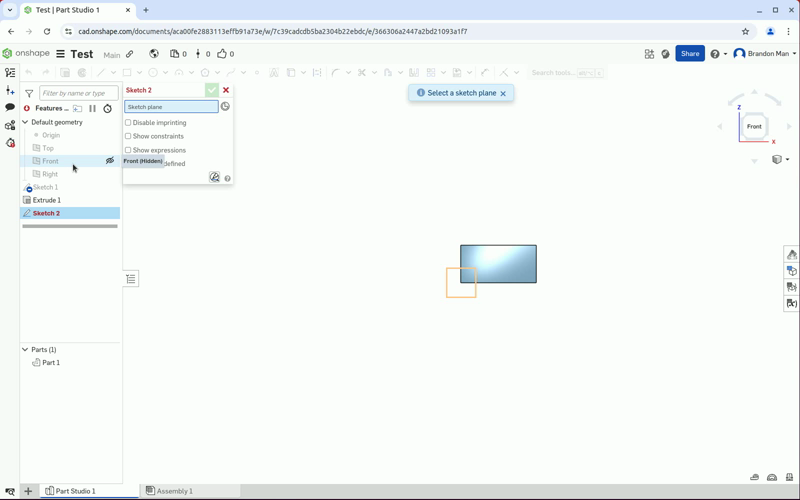
click(73, 163)
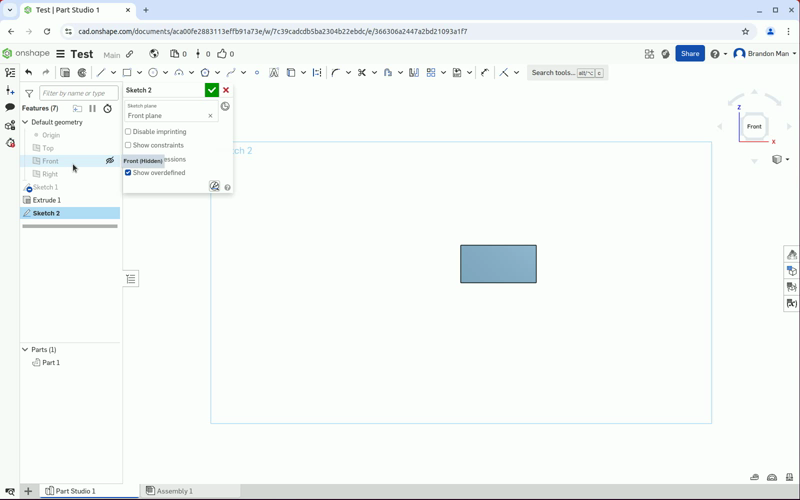
mouse_move(73, 352)
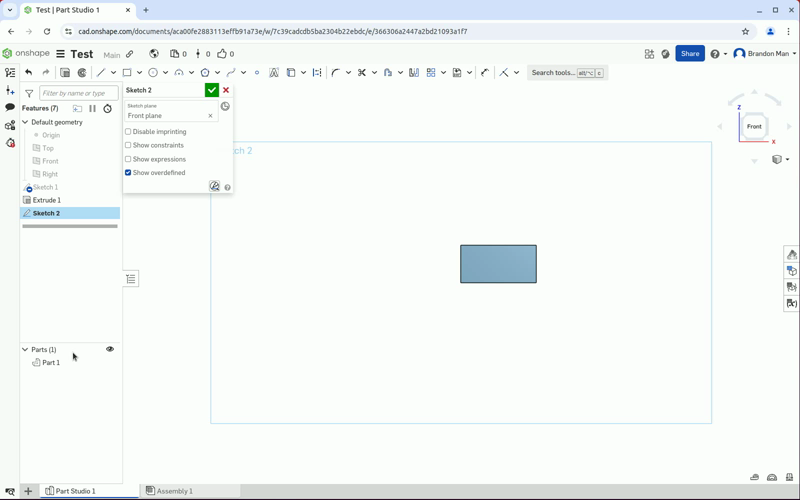
key(y)
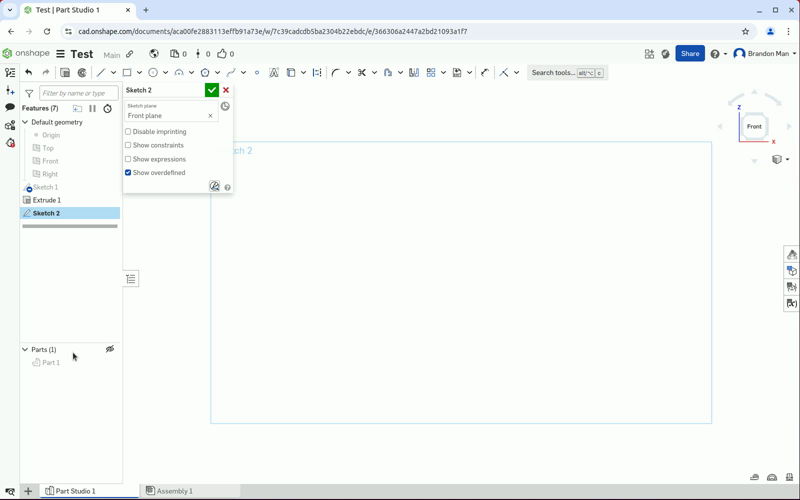
key(c)
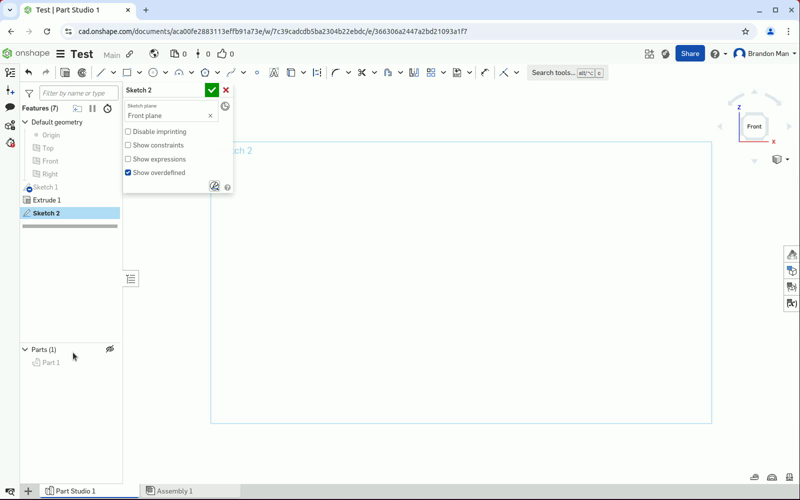
key_down(shift)
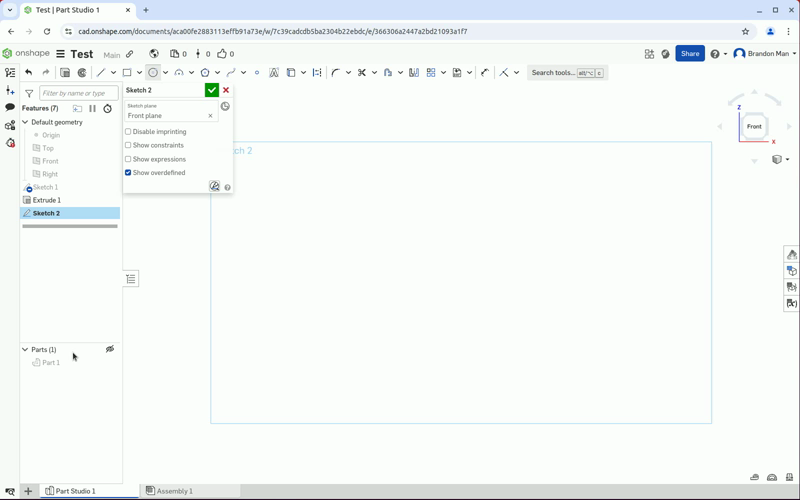
mouse_move(492, 264)
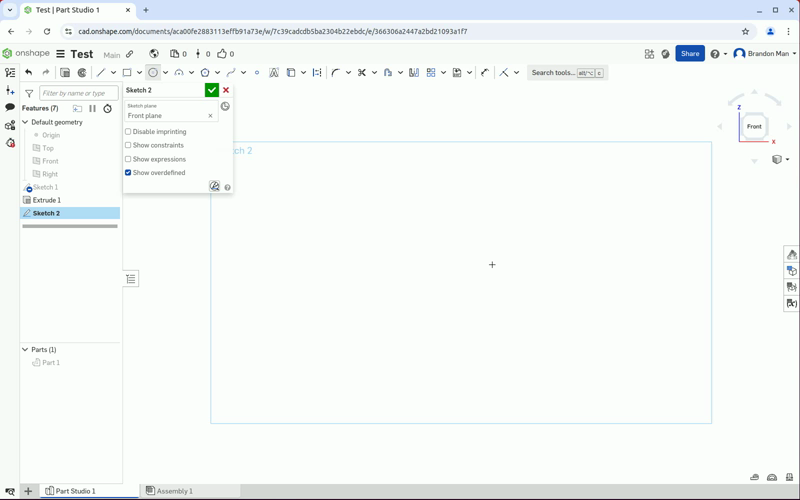
click(492, 264)
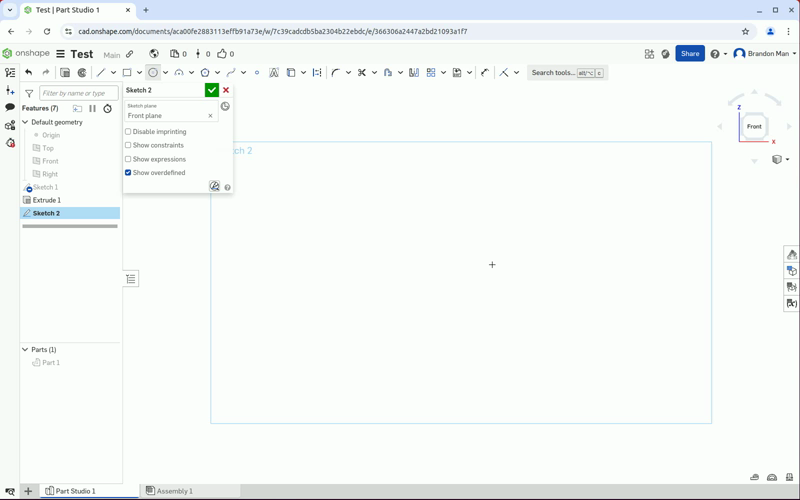
key_up(shift)
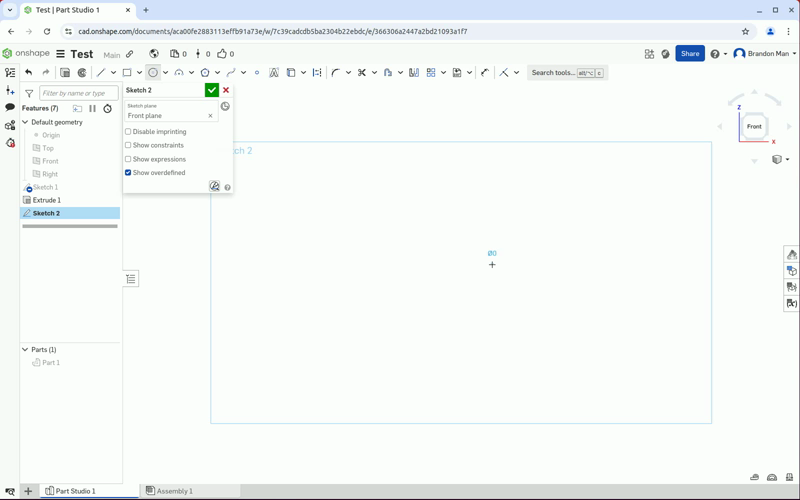
mouse_move(507, 264)
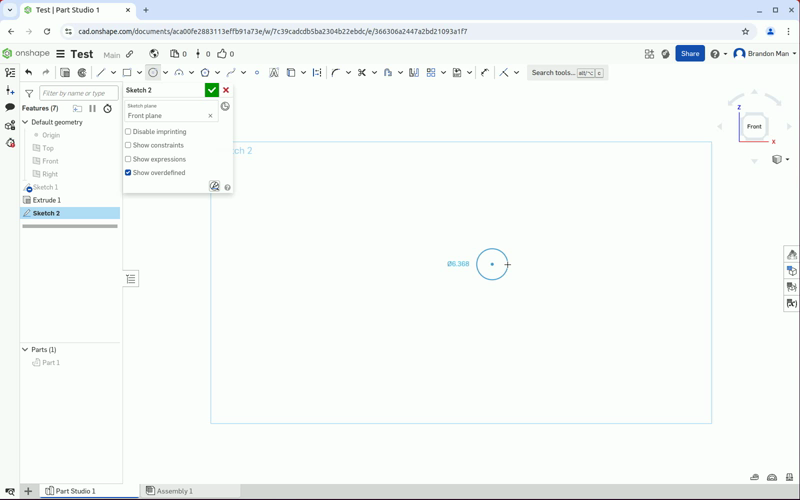
click(507, 264)
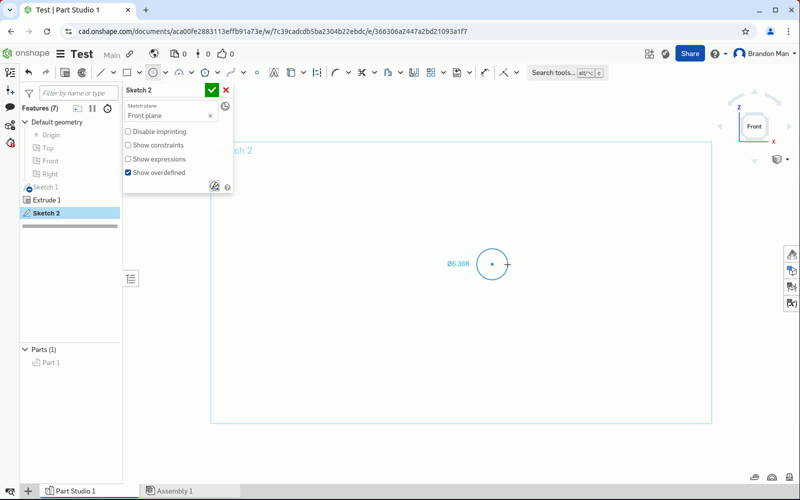
key(esc)
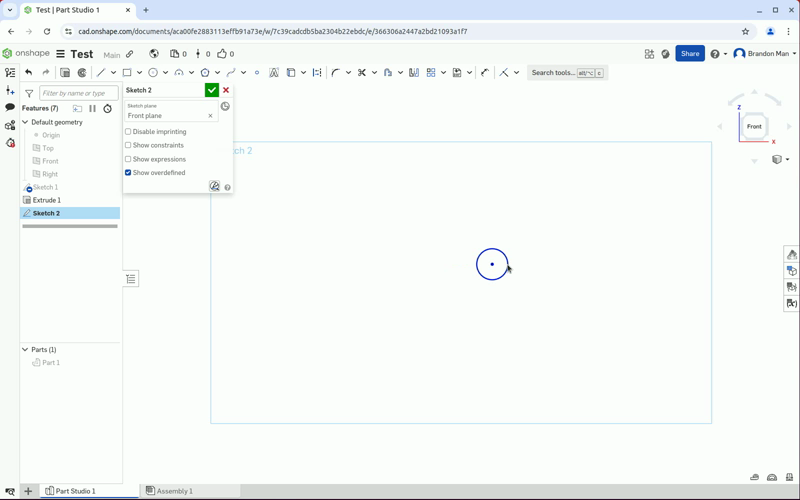
mouse_move(488, 268)
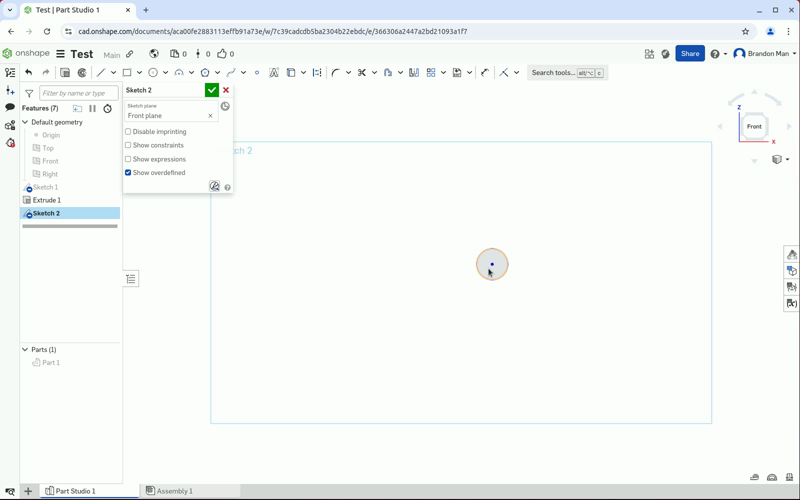
scroll(6)
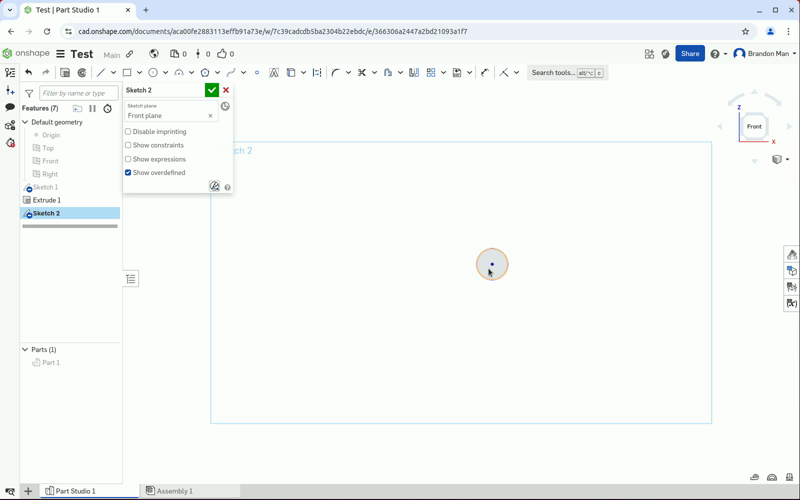
scroll(6)
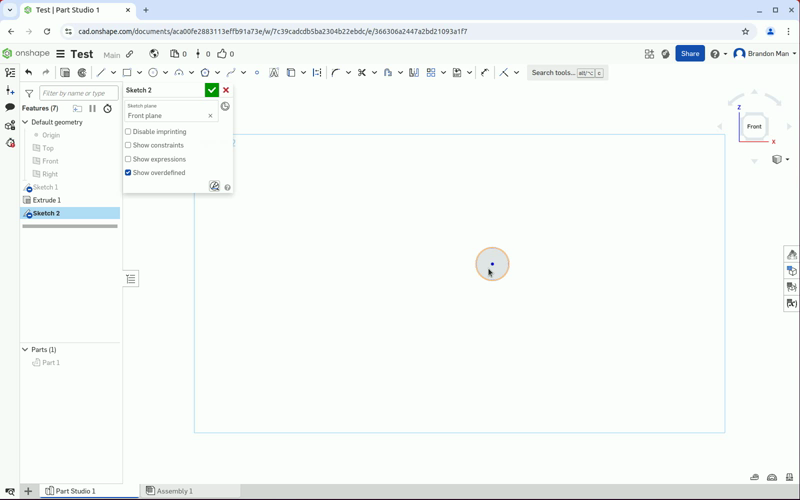
scroll(6)
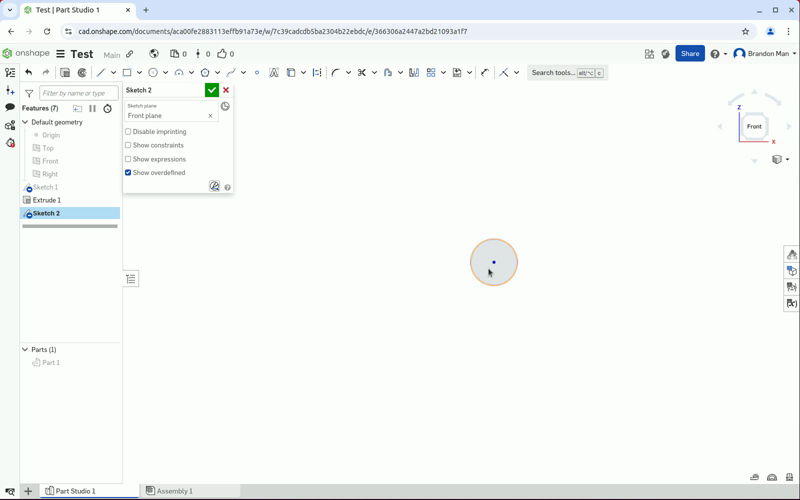
scroll(6)
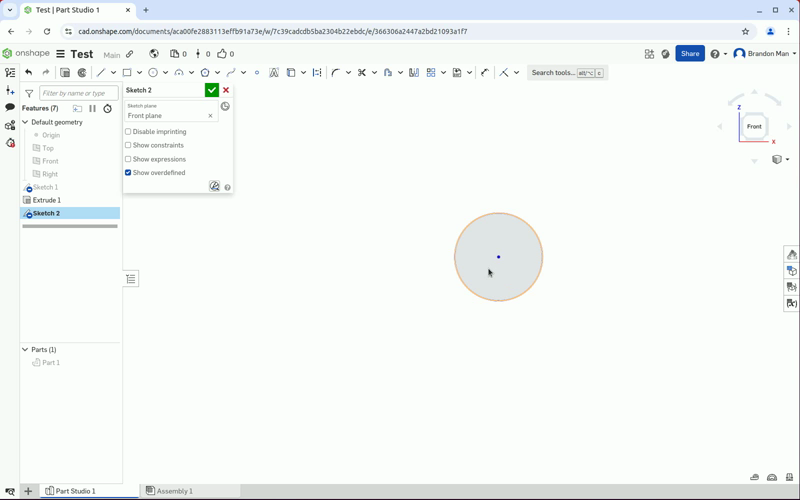
scroll(6)
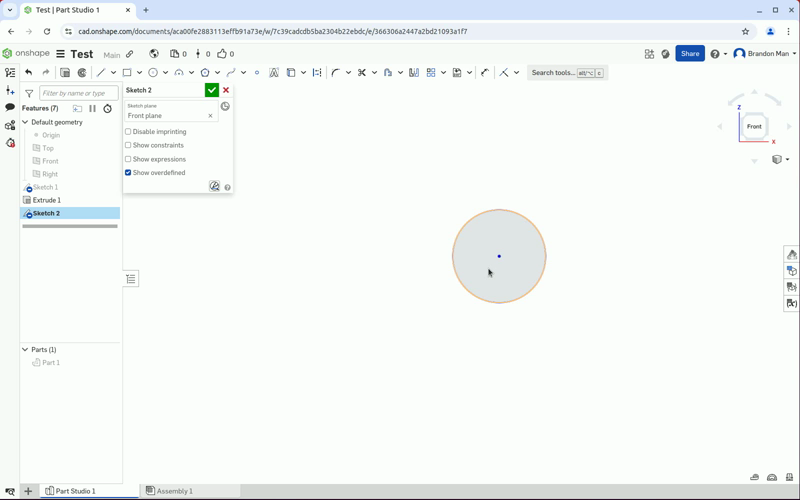
scroll(6)
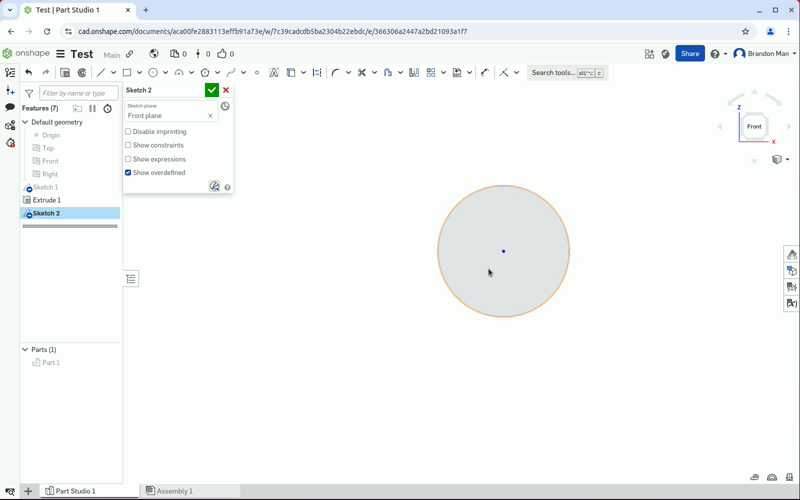
scroll(6)
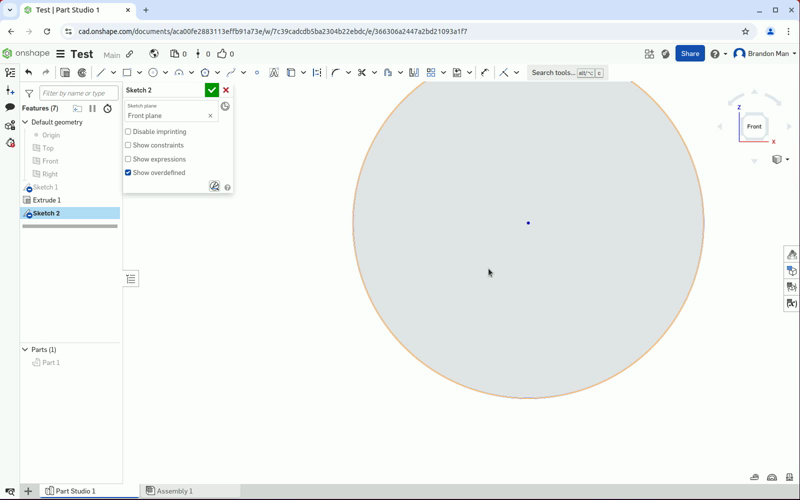
click(488, 268)
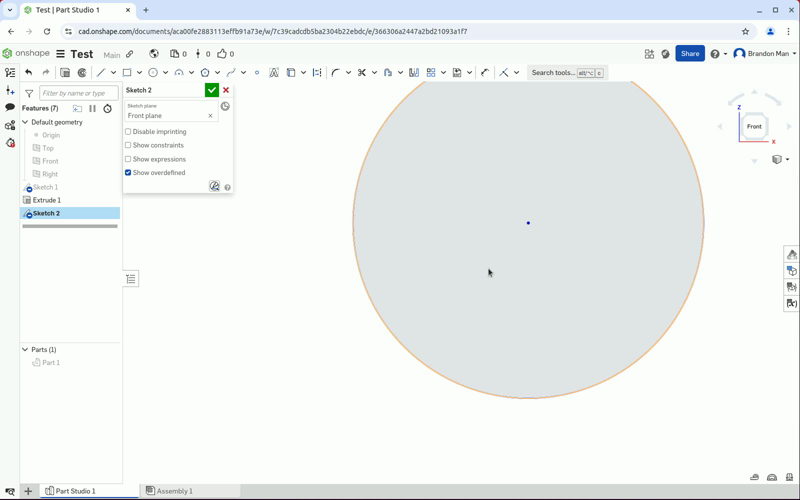
scroll(-6)
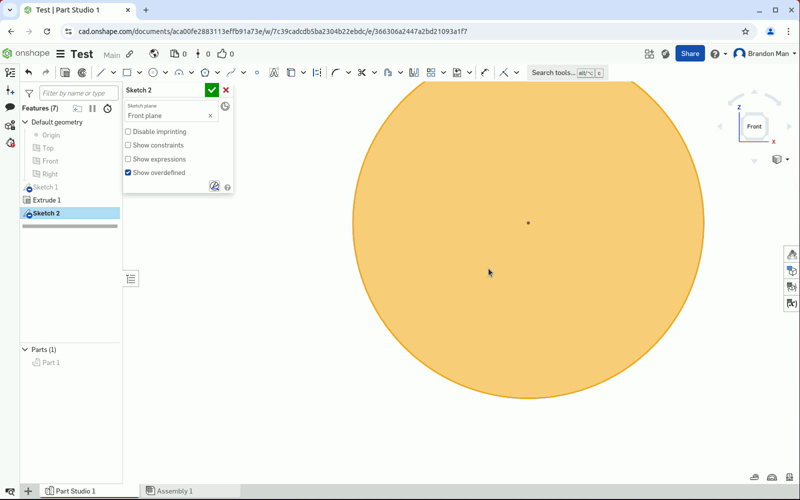
scroll(-6)
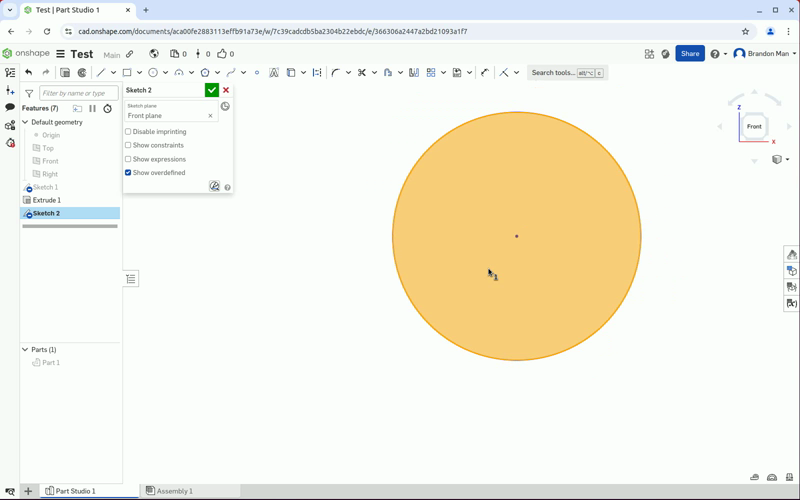
scroll(-6)
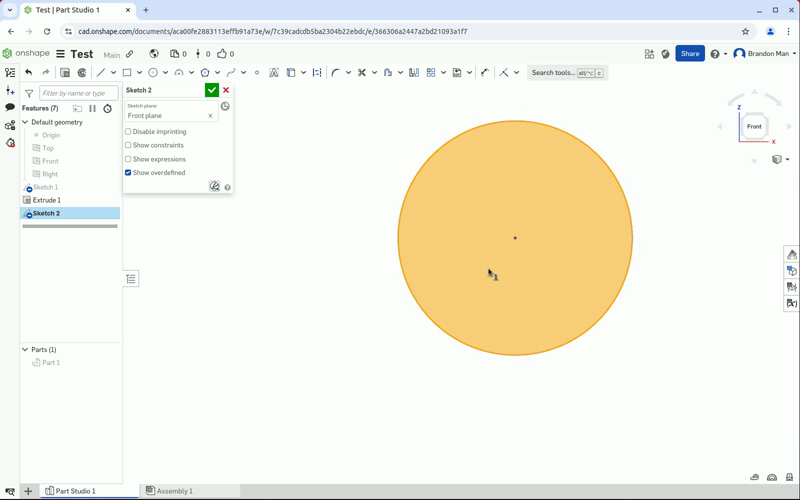
scroll(-6)
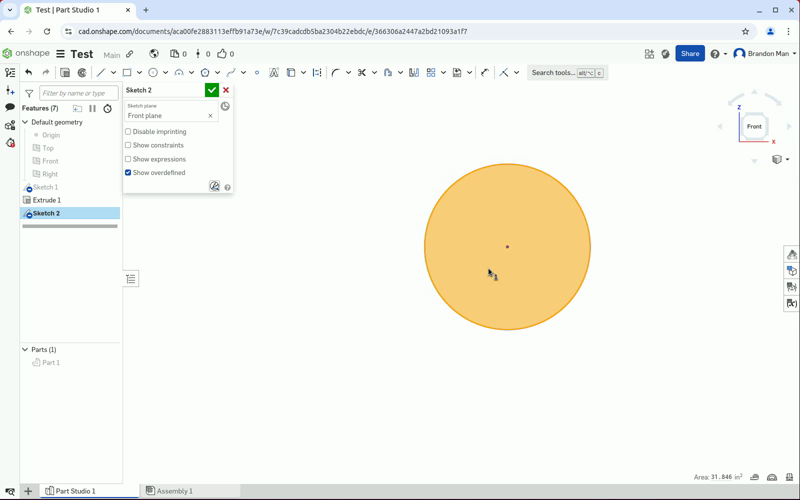
scroll(-6)
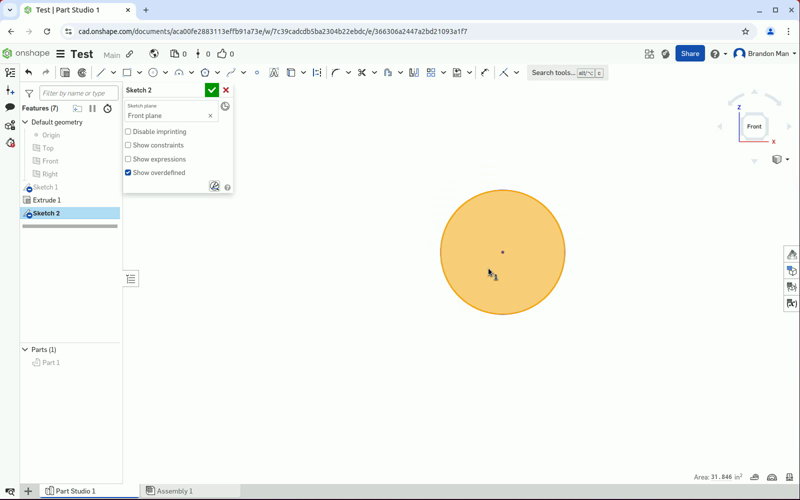
scroll(-6)
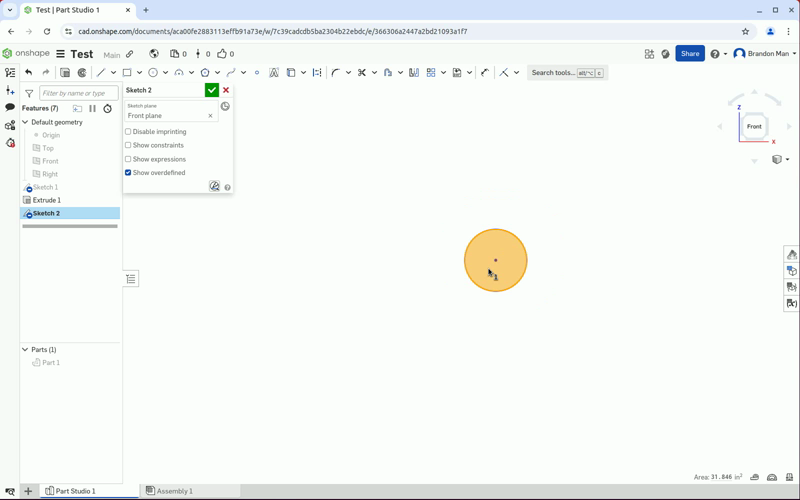
scroll(-6)
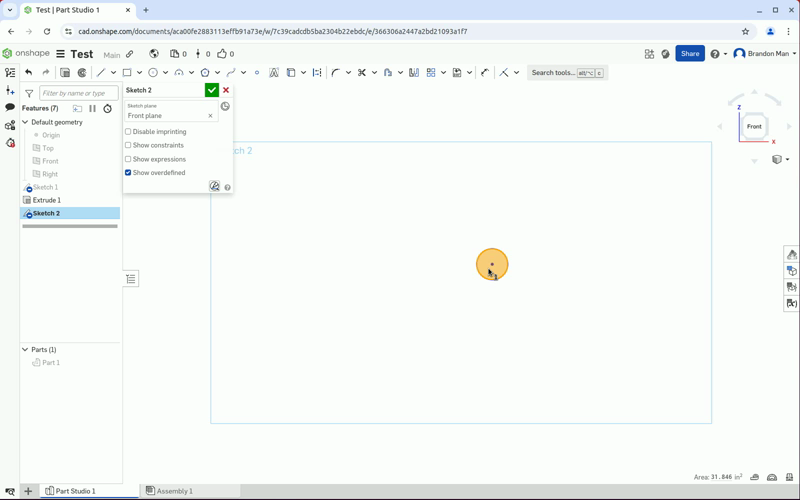
mouse_move(73, 352)
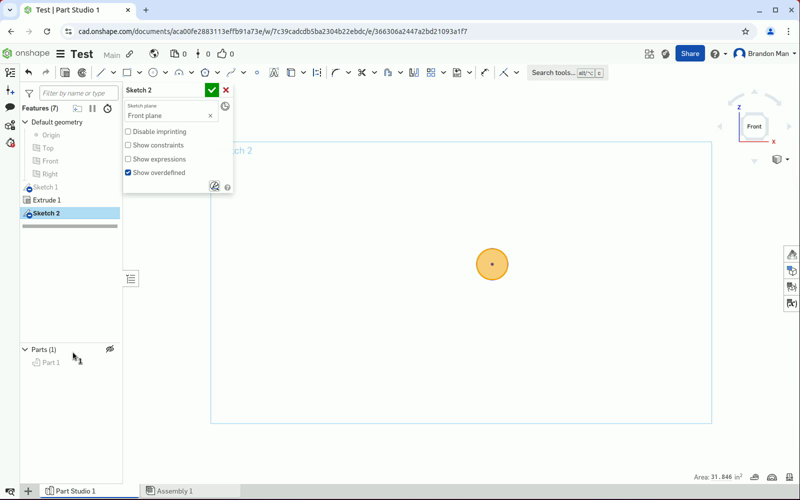
key(shift+y)
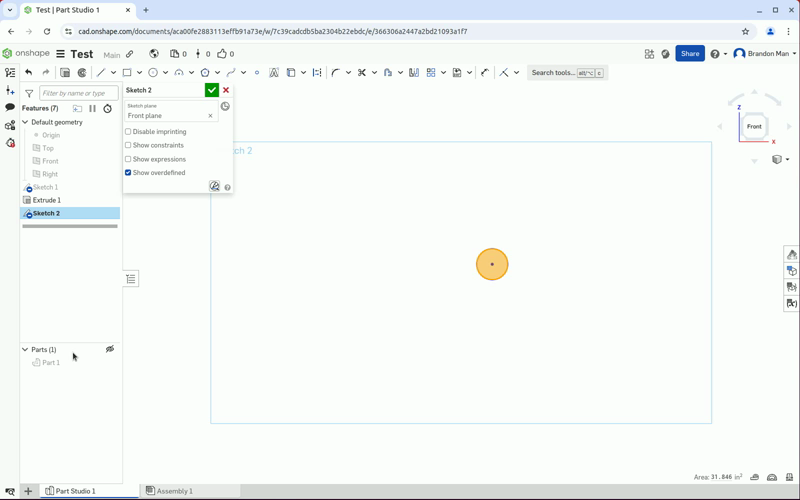
key(shift+e)
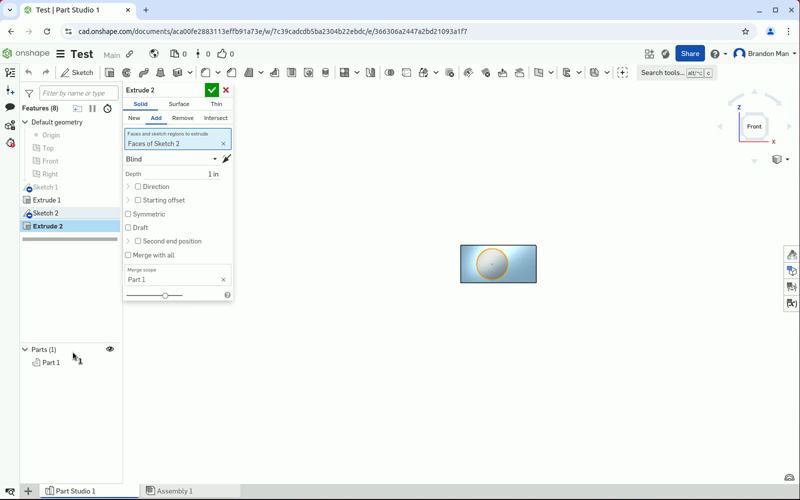
mouse_move(143, 106)
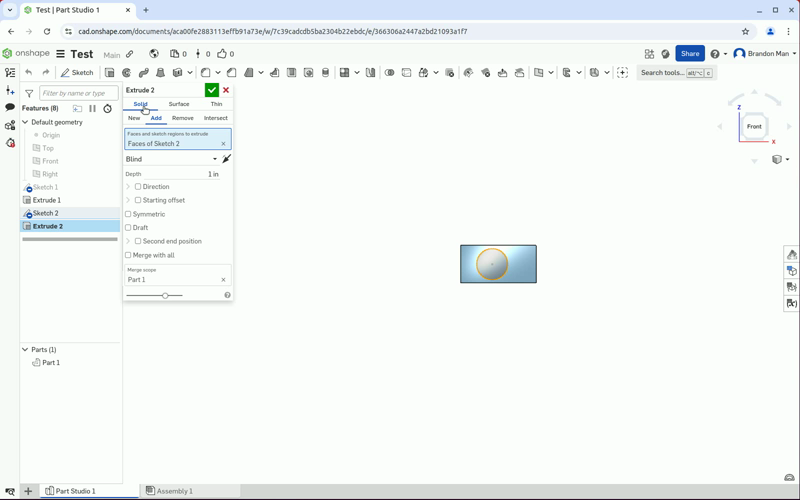
click(143, 106)
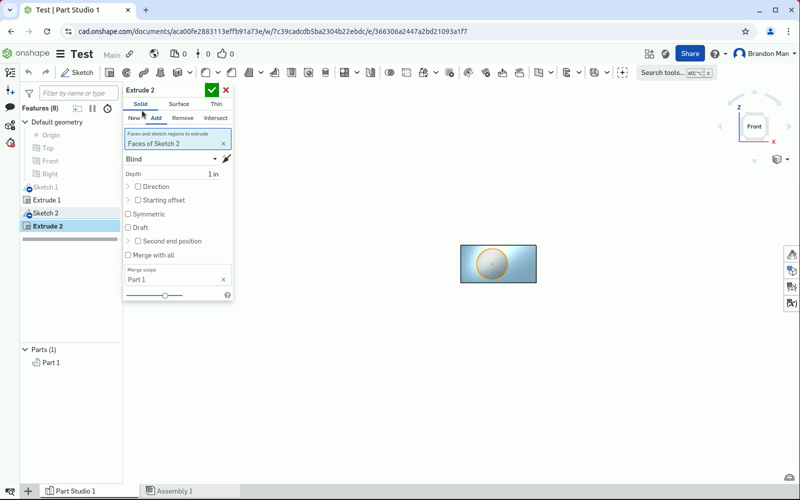
mouse_move(137, 120)
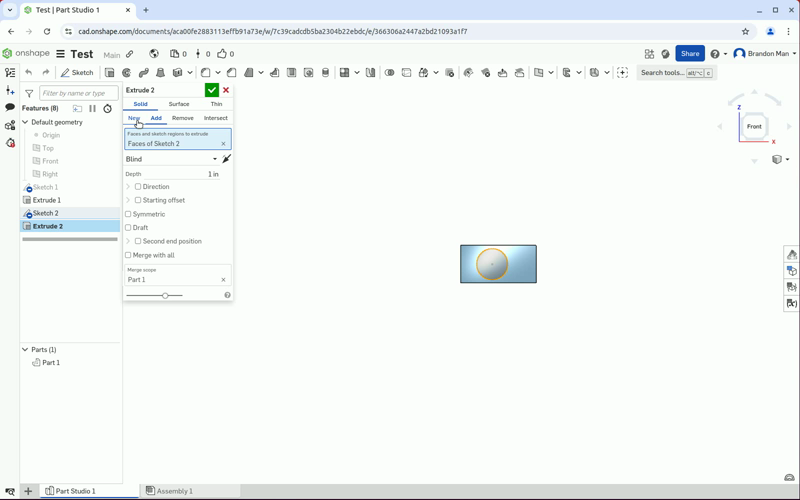
click(137, 120)
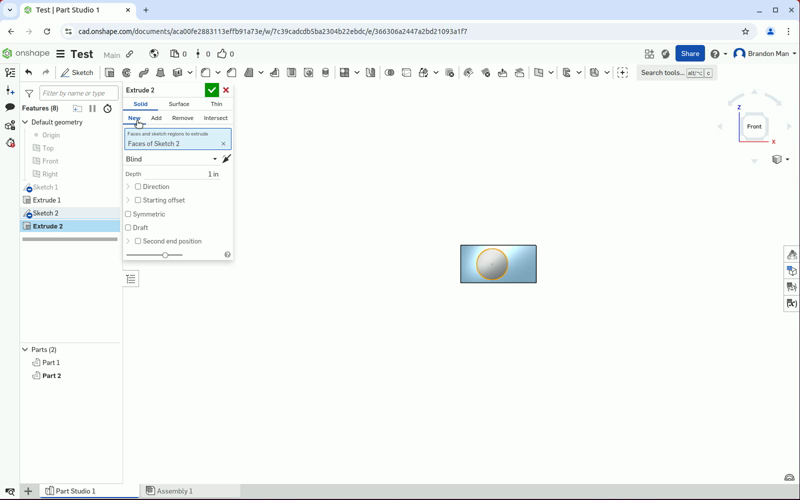
key(tab, 4)
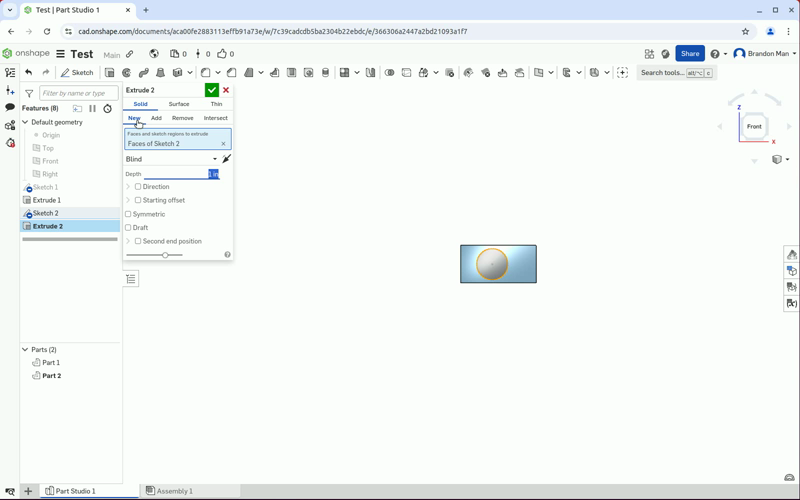
text(23.108)
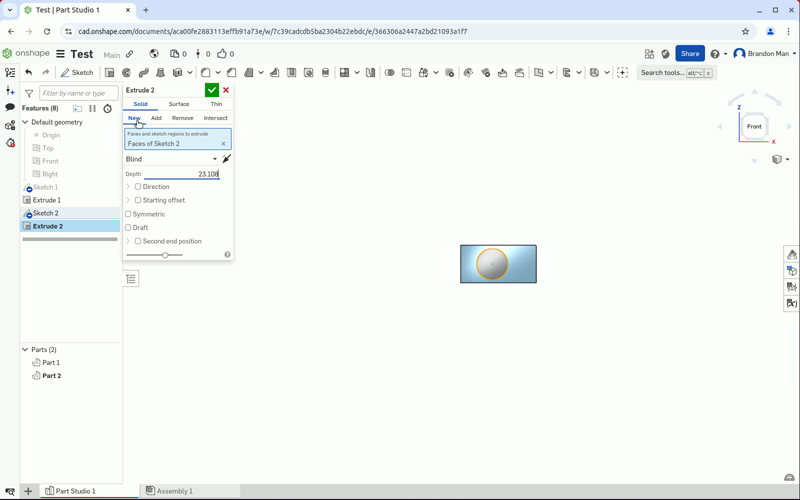
key(enter)
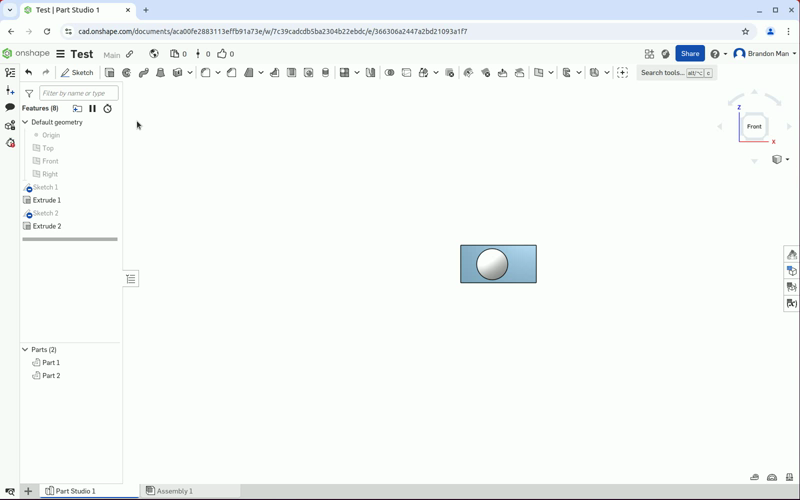
key(shift+h)
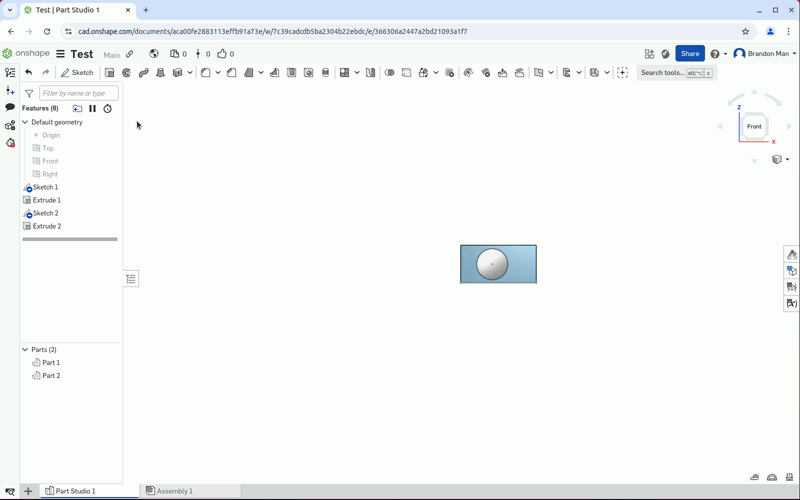
key(shift+h)
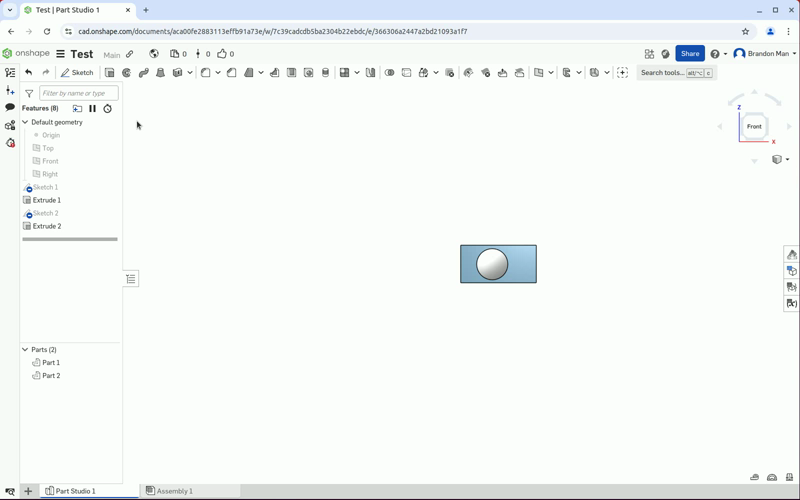
mouse_move(73, 189)
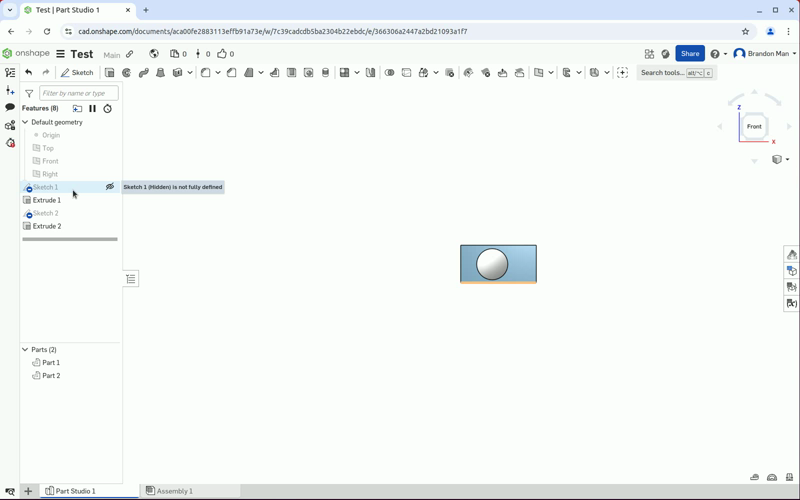
click(73, 189)
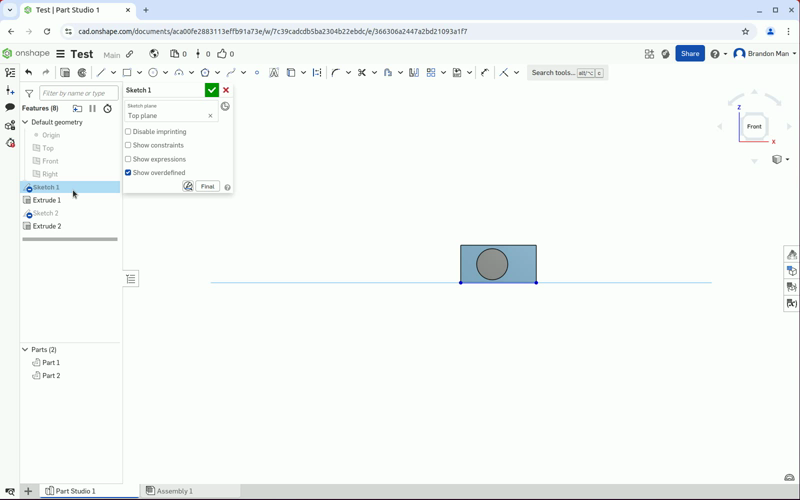
mouse_move(229, 92)
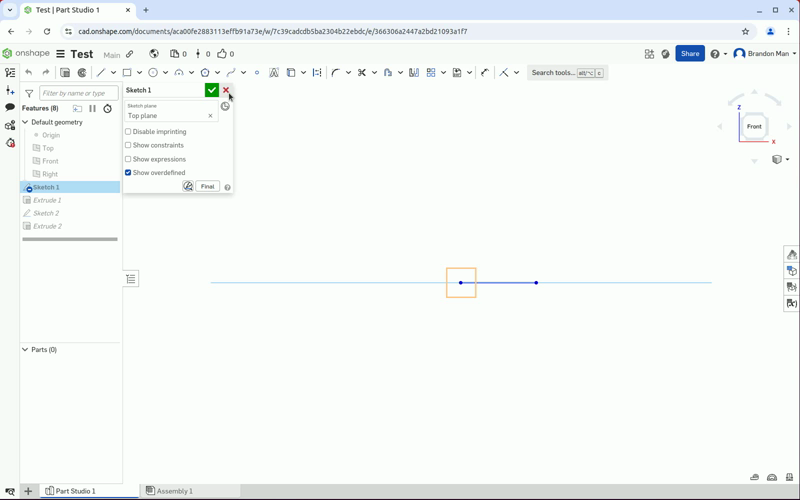
click(229, 92)
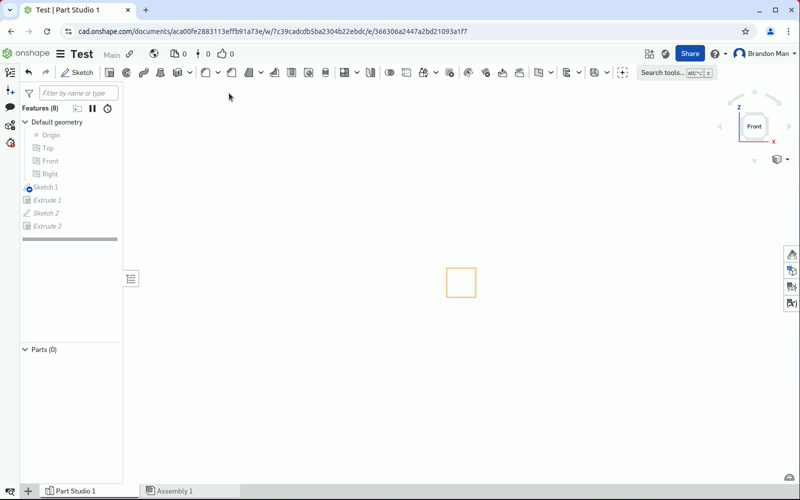
mouse_move(73, 352)
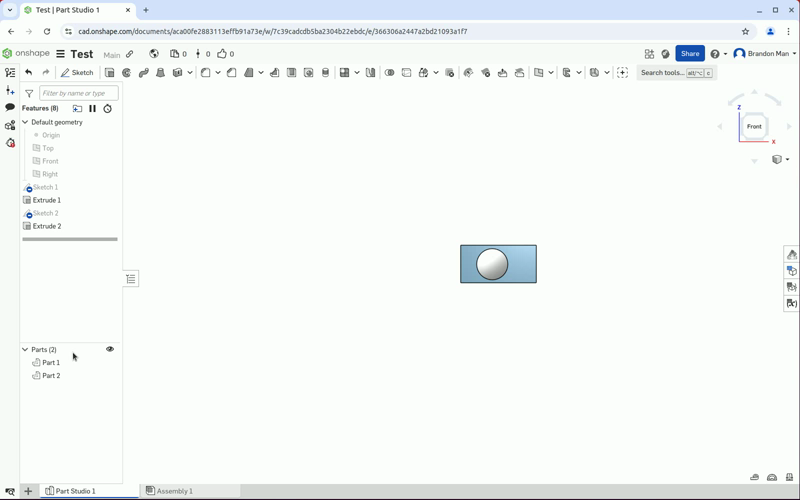
key(y)
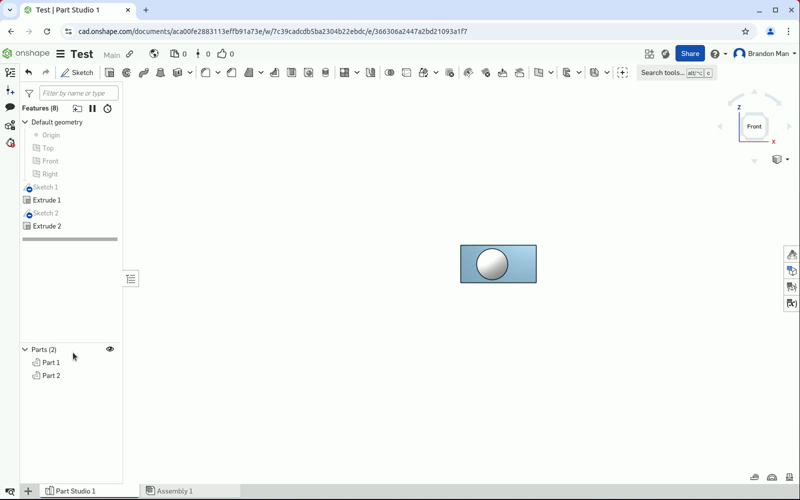
key(shift+p)
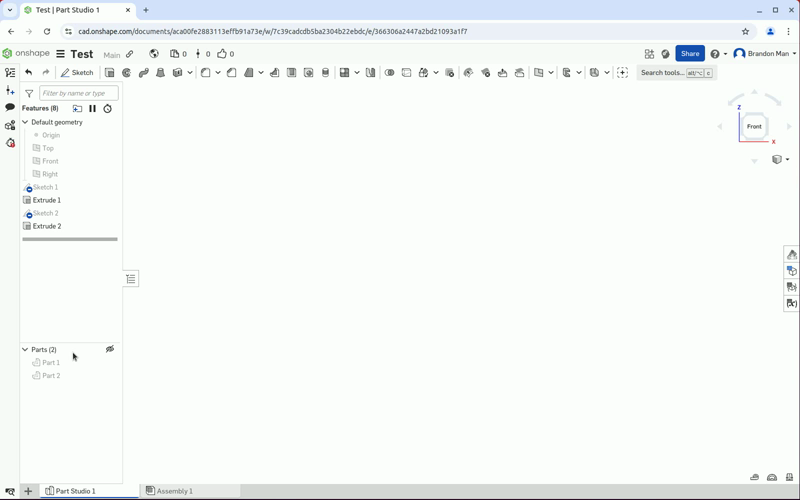
key(space)
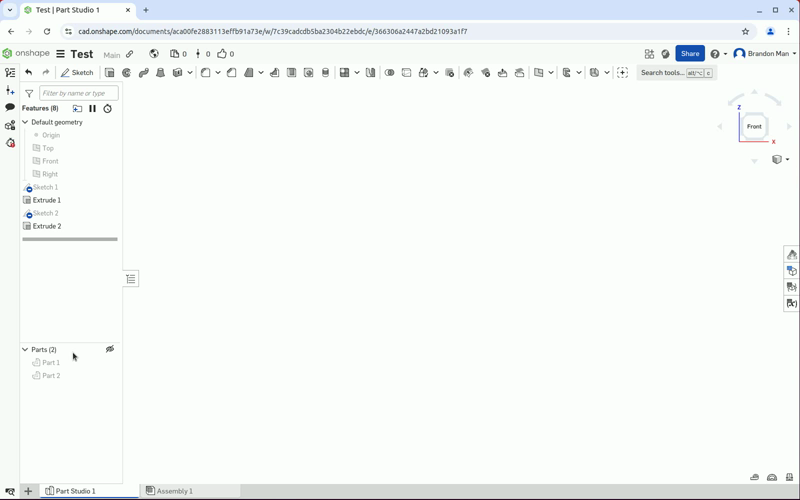
key_down(shift)
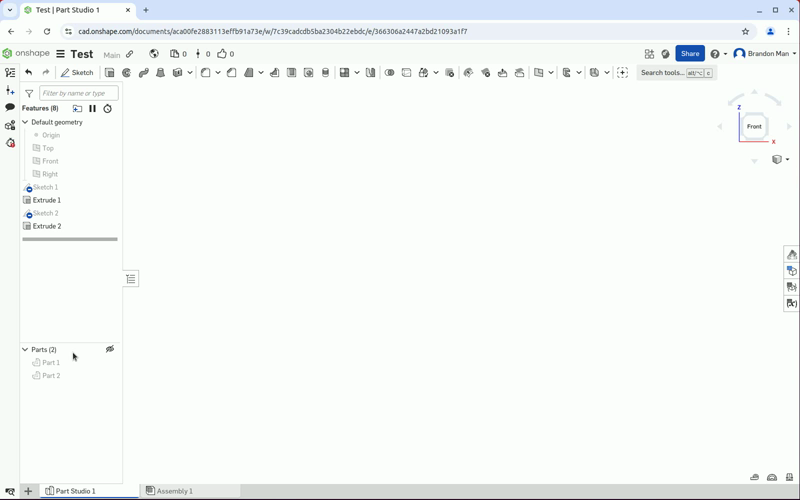
key(down)
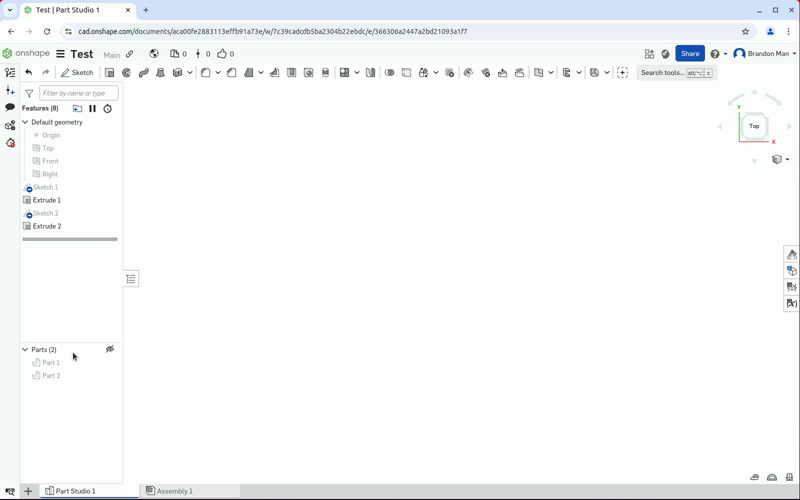
key_up(shift)
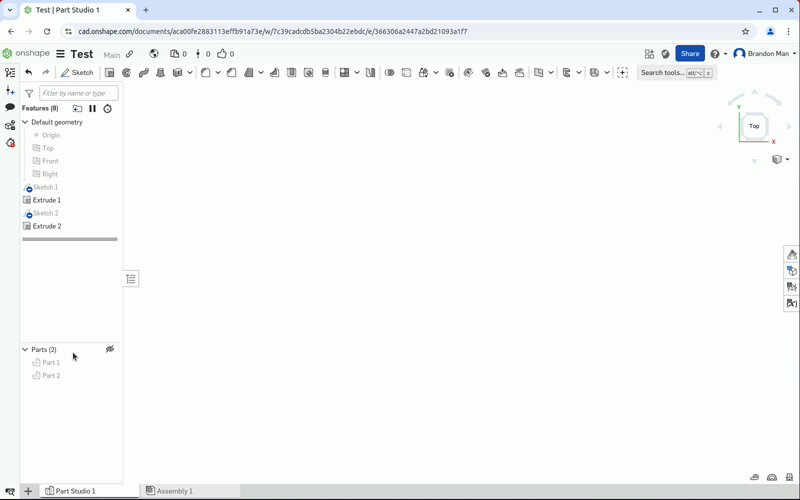
mouse_move(73, 352)
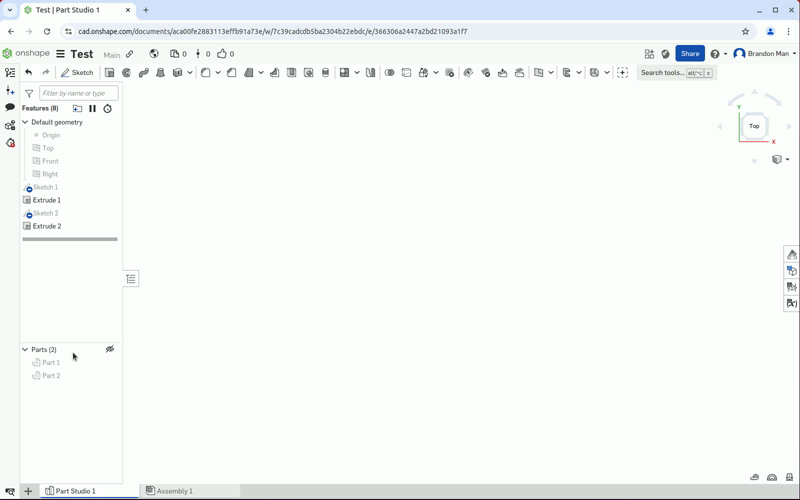
key(shift+y)
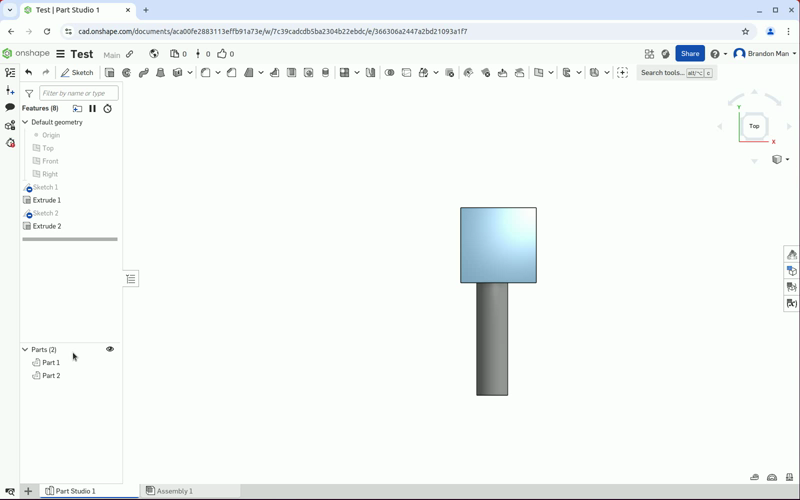
mouse_move(541, 75)
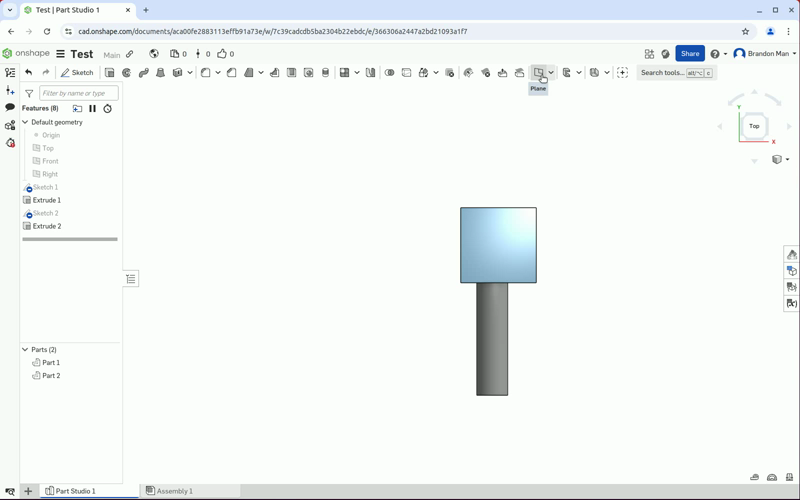
click(541, 75)
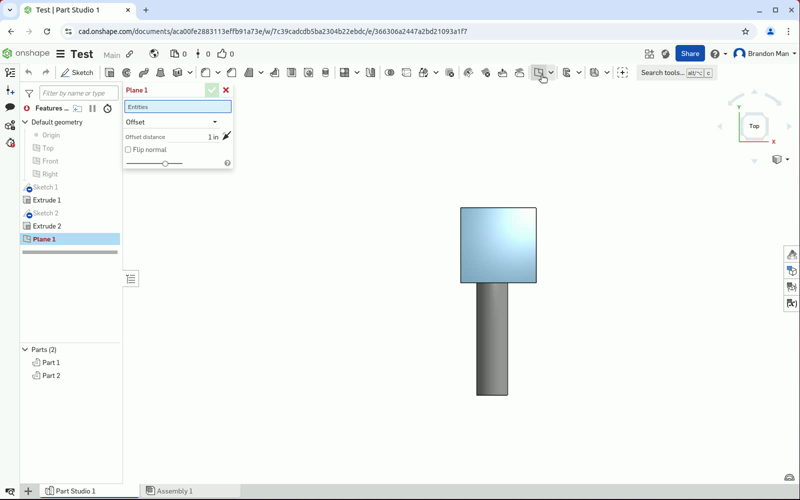
mouse_move(73, 150)
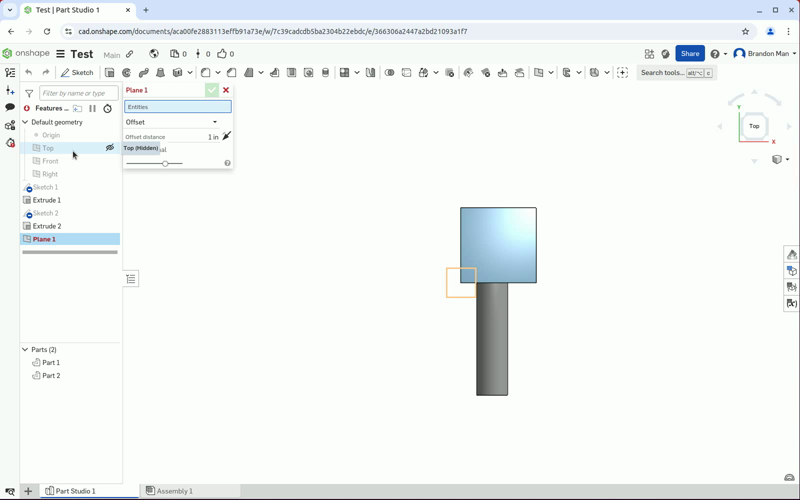
click(73, 150)
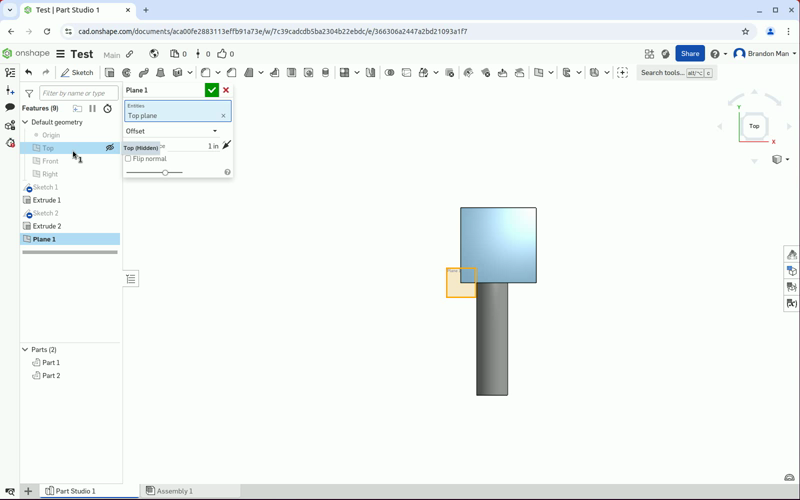
key(tab, 2)
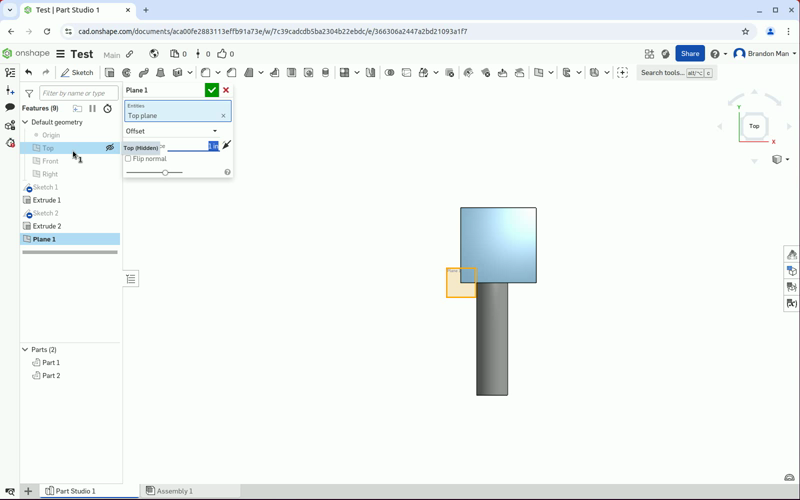
text(7.703)
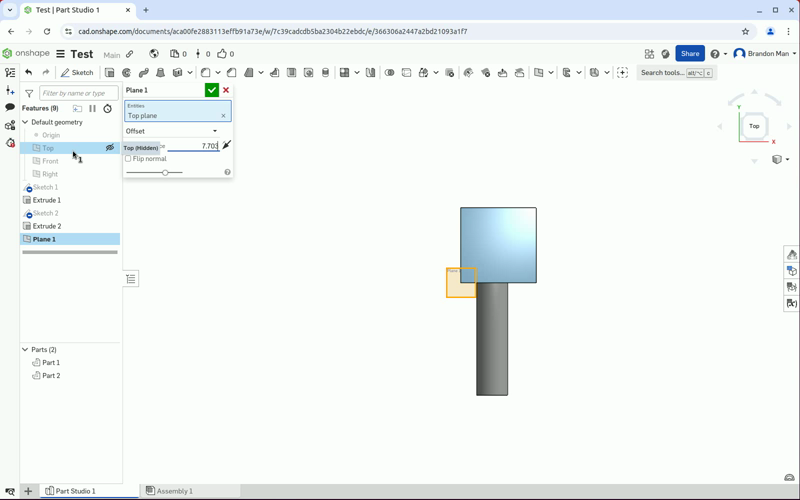
key(enter, 2)
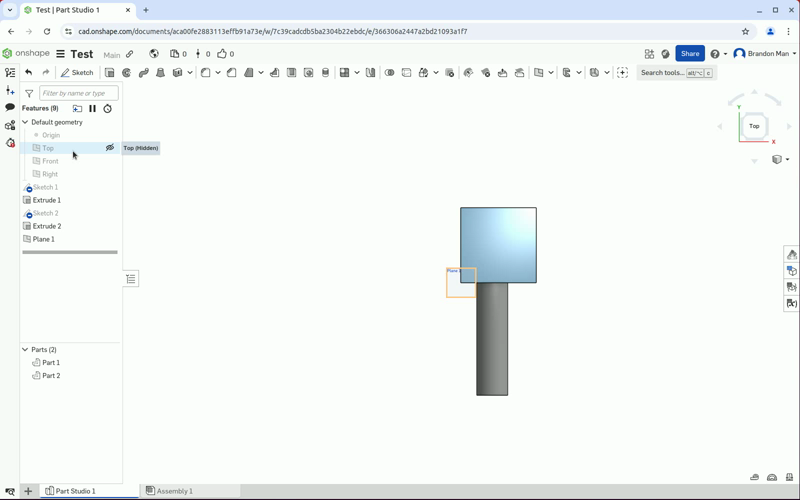
key(shift+s)
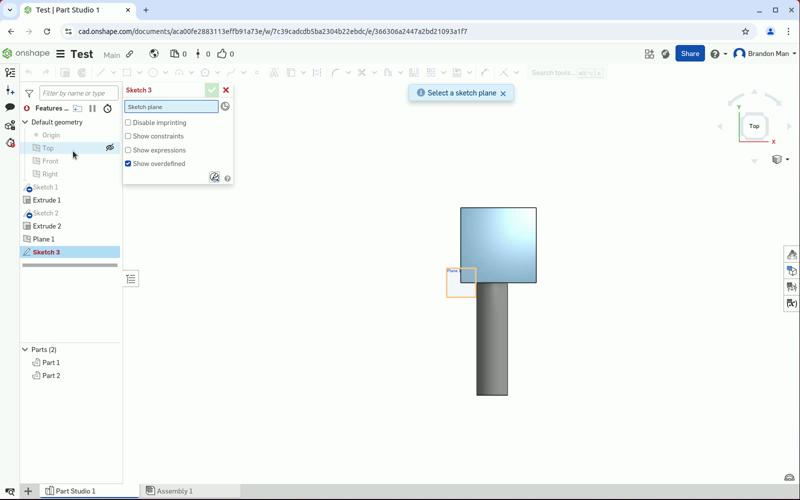
mouse_move(73, 241)
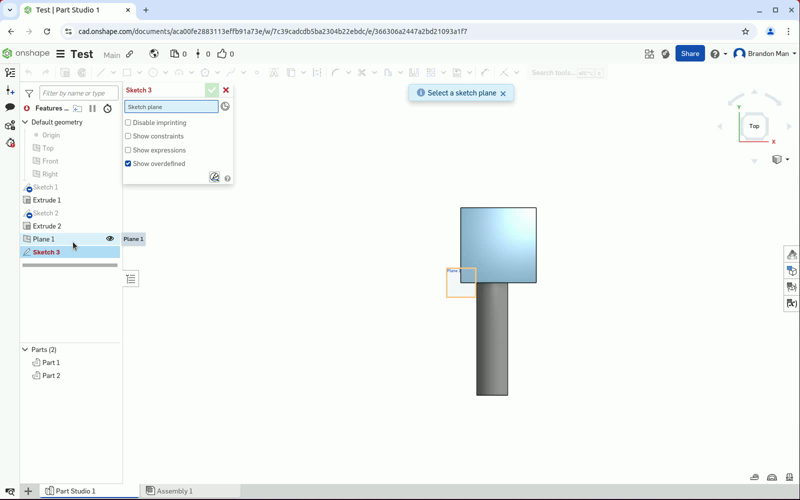
click(73, 241)
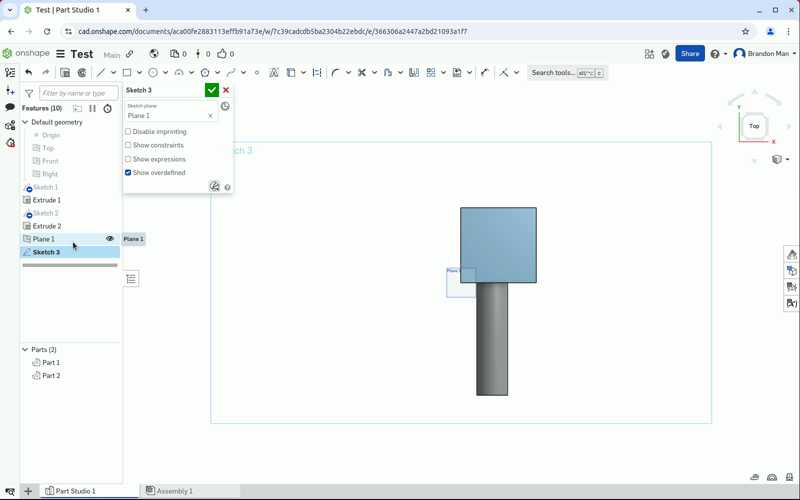
mouse_move(73, 352)
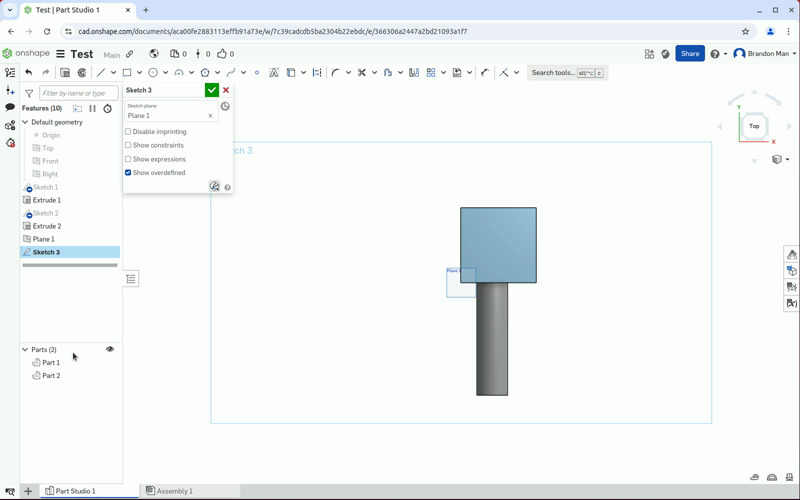
key(y)
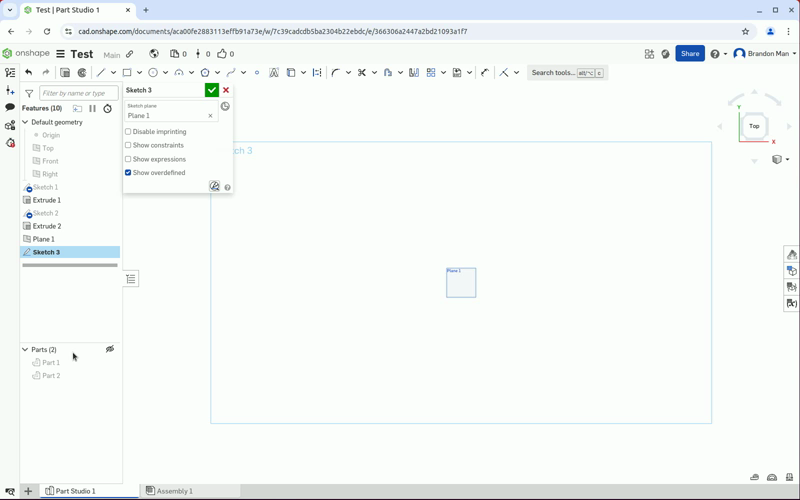
key(c)
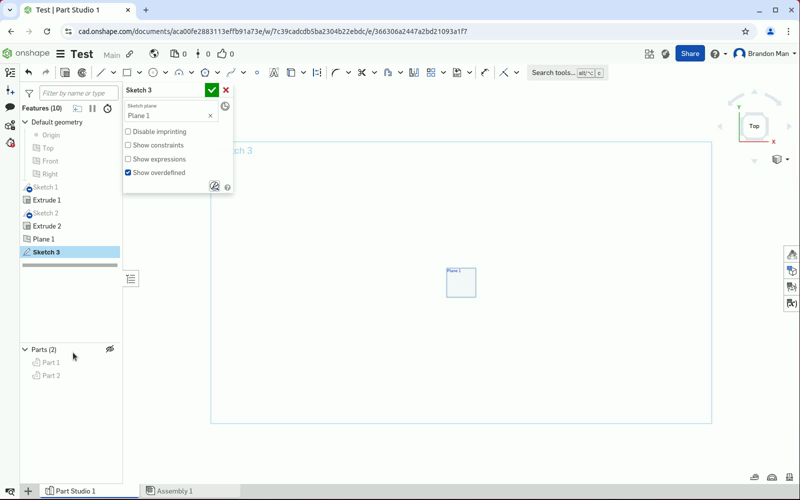
key_down(shift)
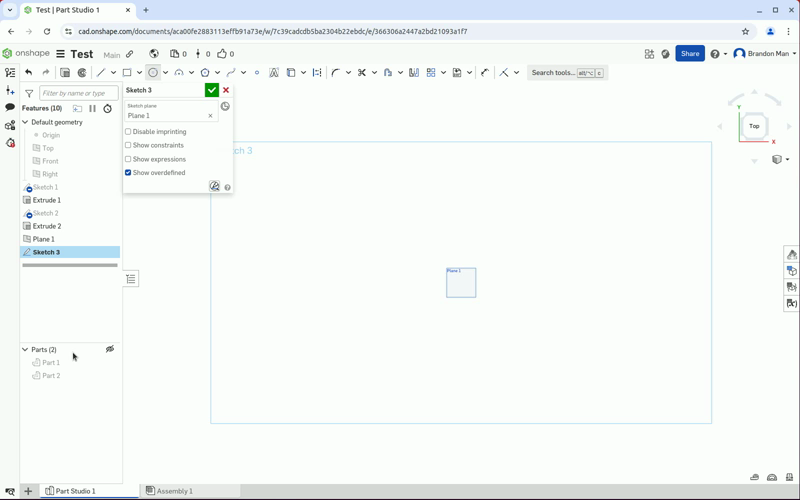
mouse_move(513, 250)
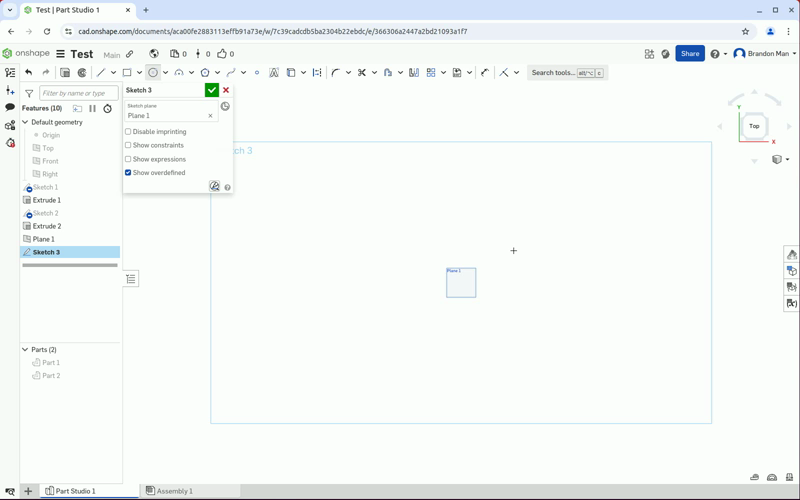
click(513, 250)
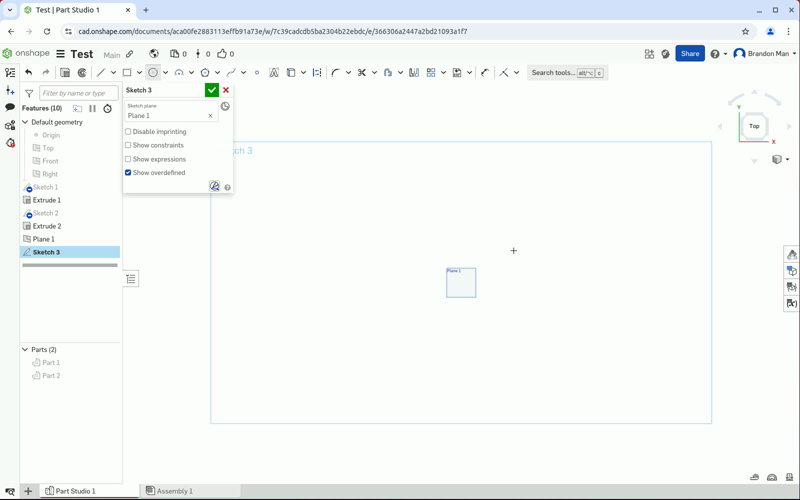
key_up(shift)
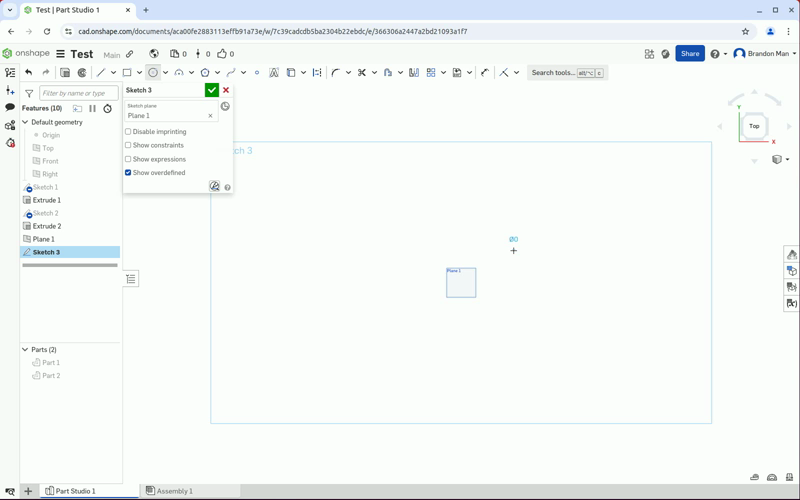
mouse_move(527, 250)
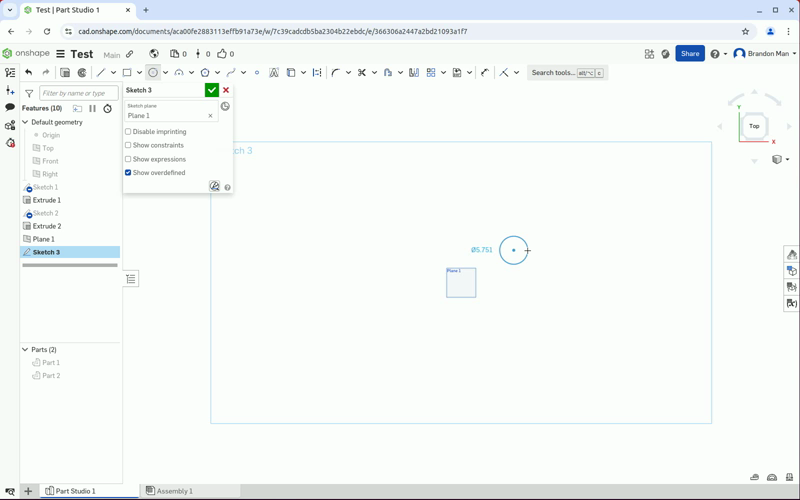
click(527, 250)
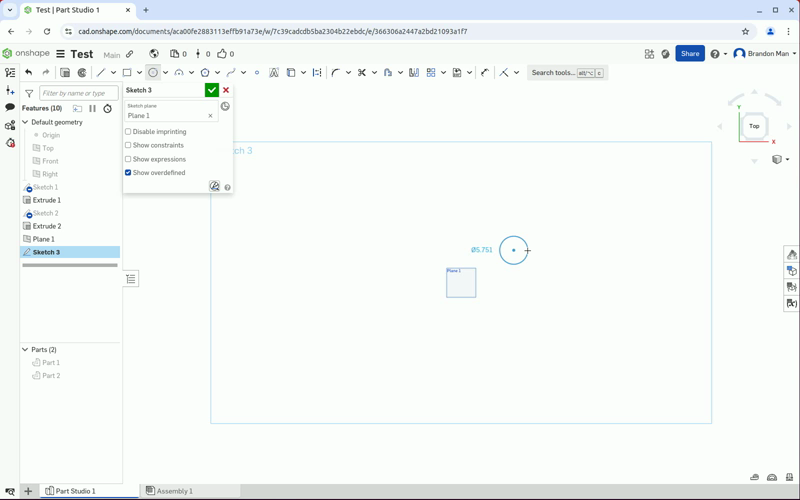
key(esc)
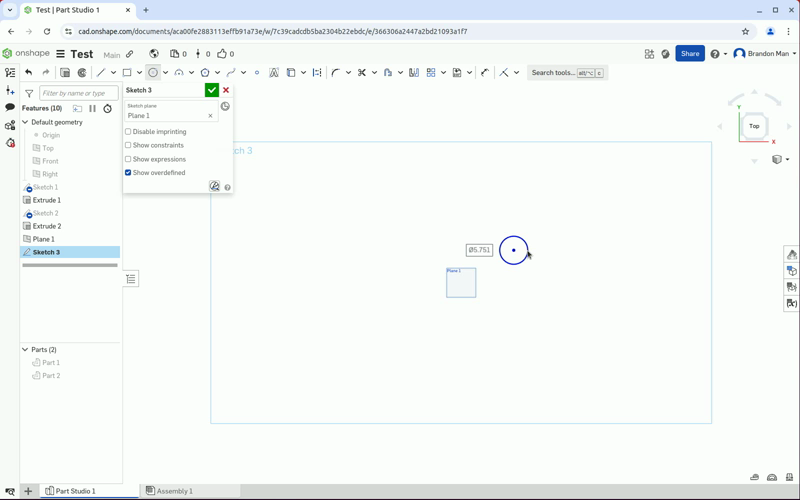
mouse_move(510, 239)
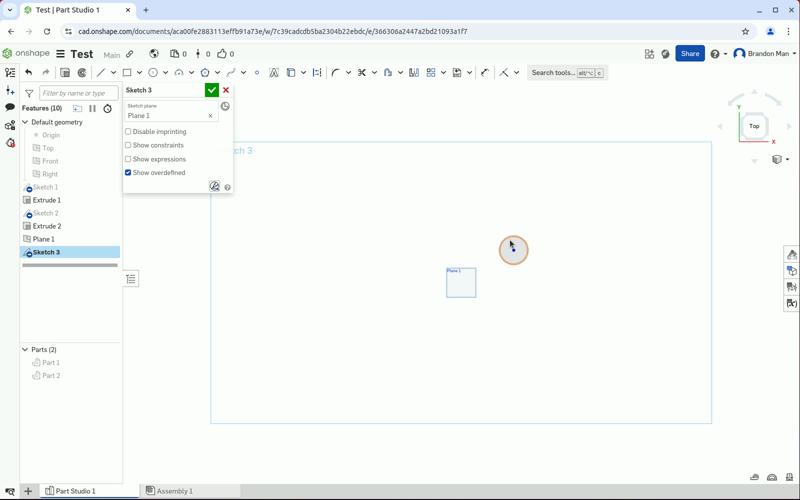
scroll(6)
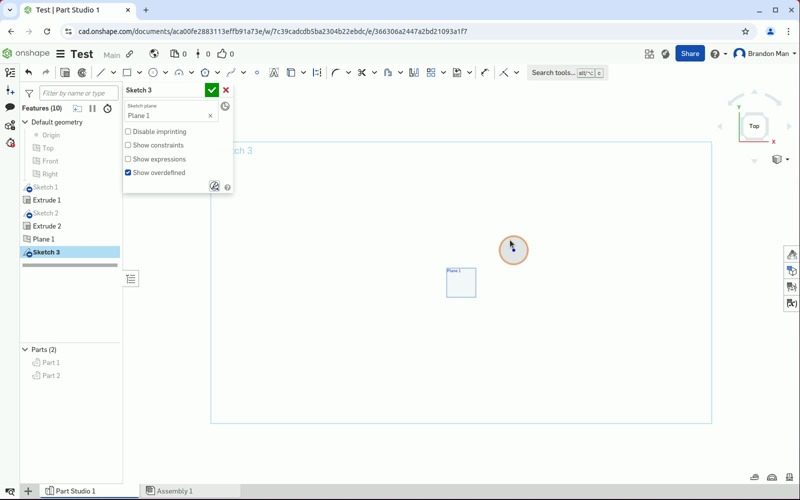
scroll(6)
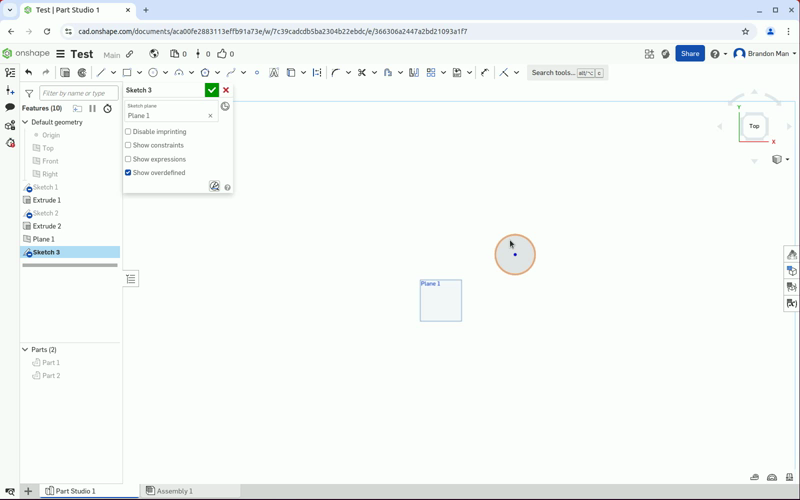
scroll(6)
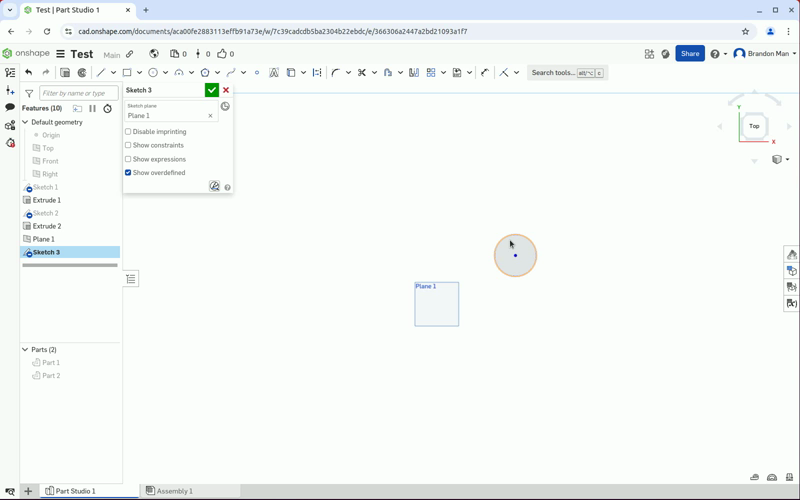
scroll(6)
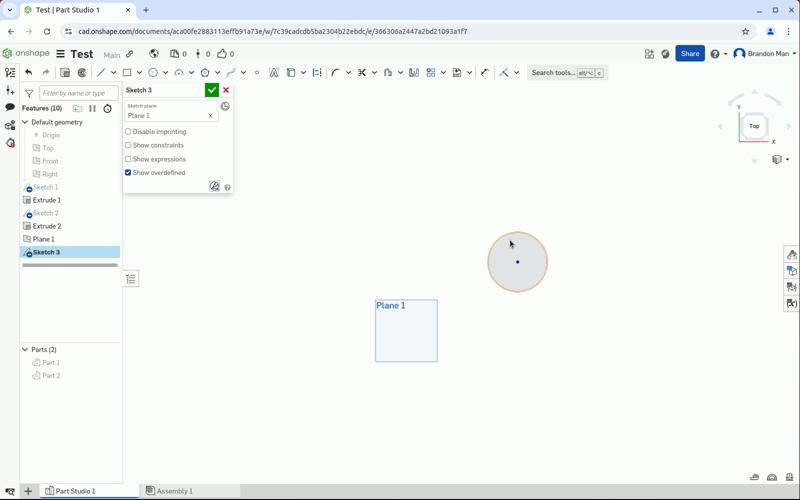
scroll(6)
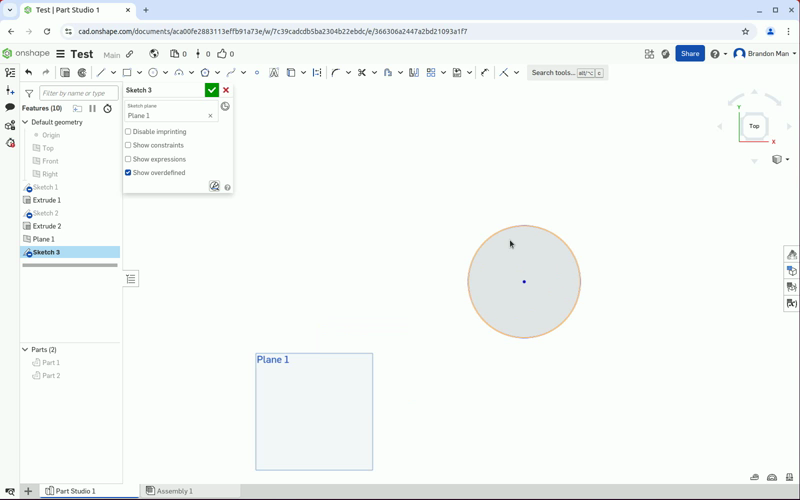
scroll(6)
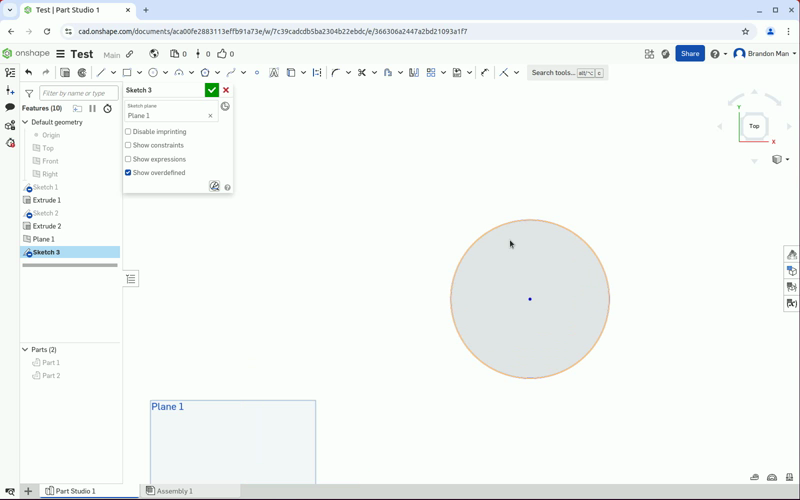
scroll(6)
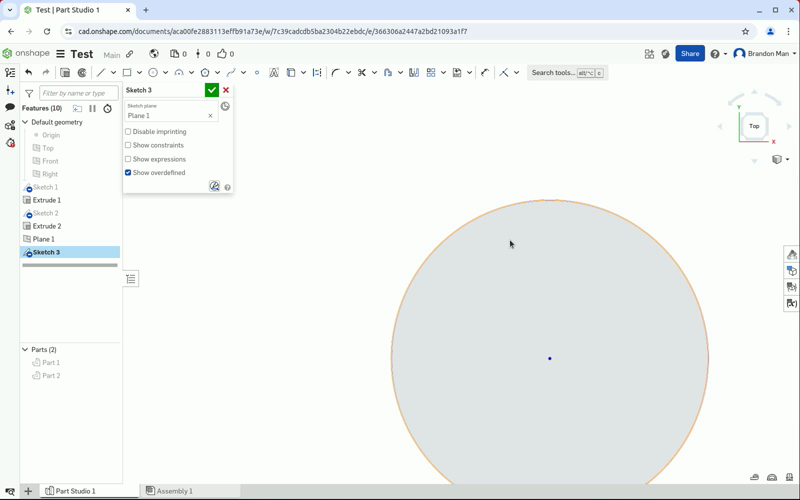
click(510, 239)
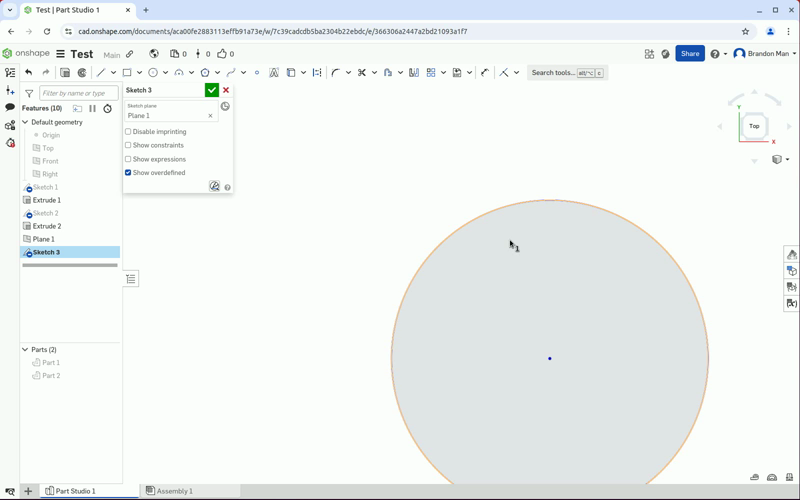
scroll(-6)
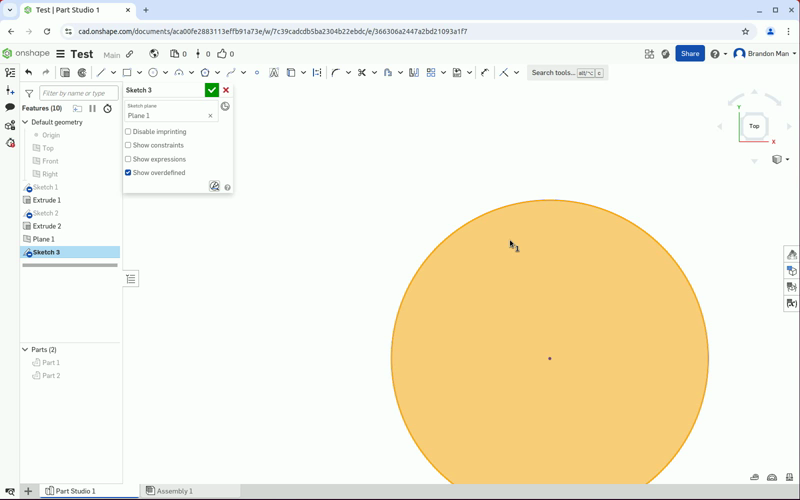
scroll(-6)
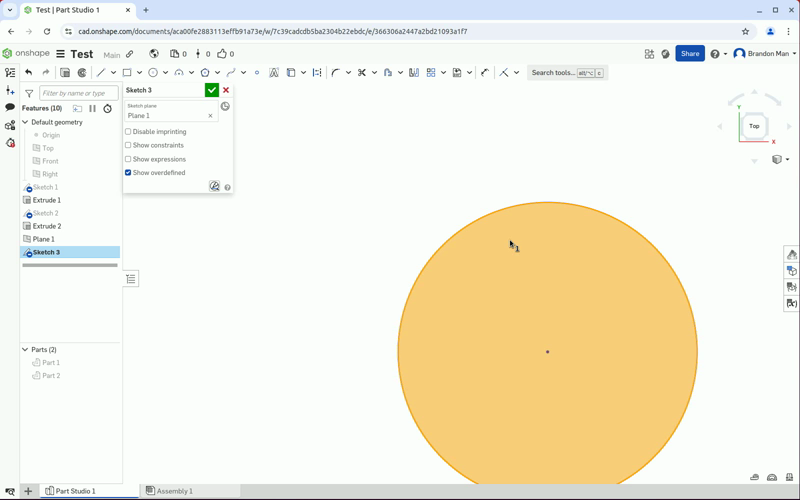
scroll(-6)
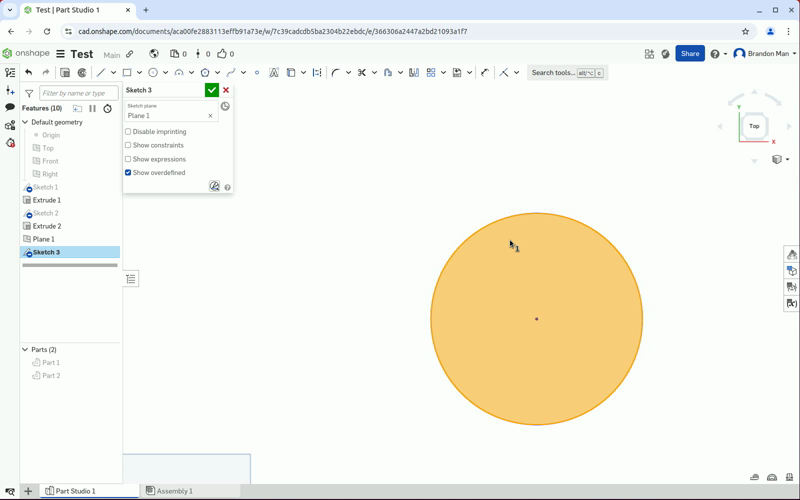
scroll(-6)
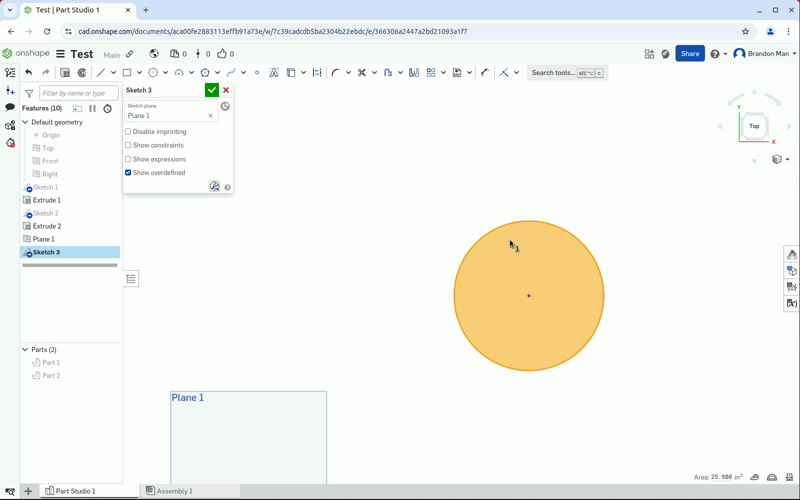
scroll(-6)
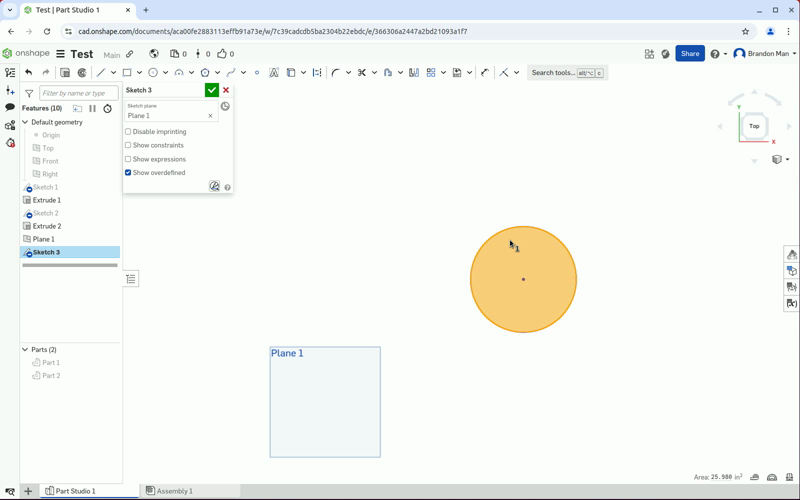
scroll(-6)
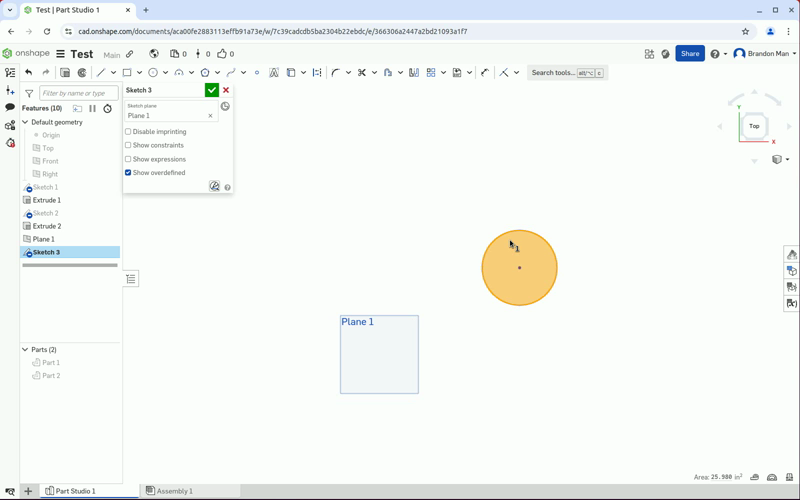
scroll(-6)
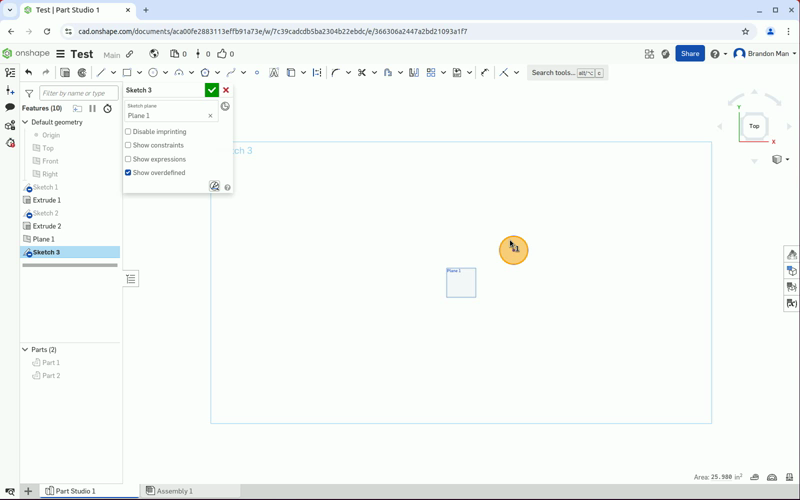
mouse_move(73, 352)
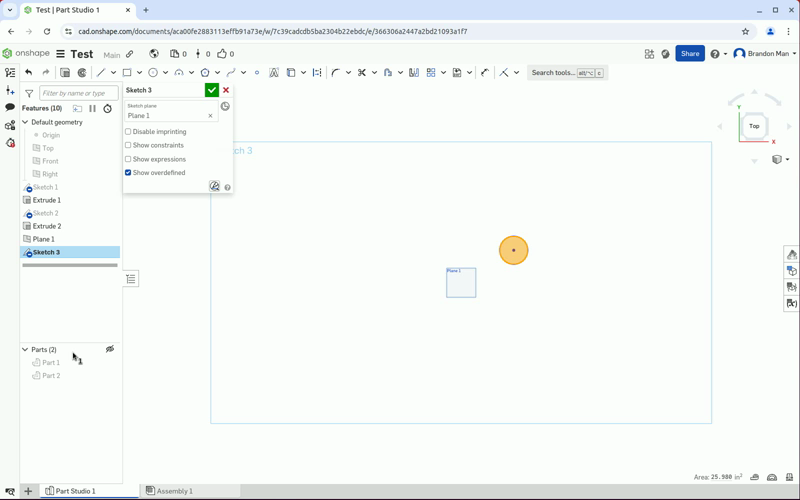
key(shift+y)
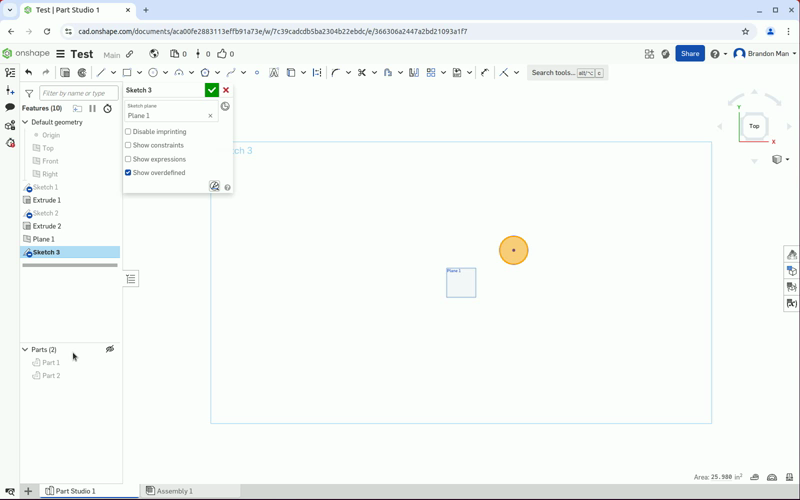
key(shift+e)
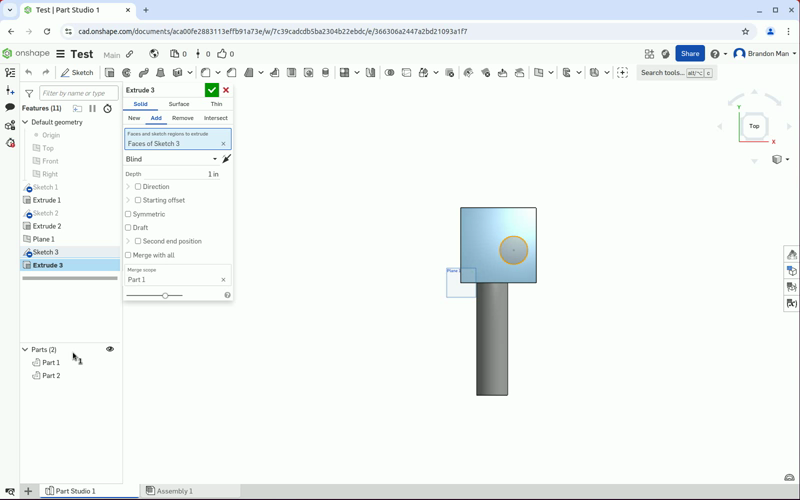
mouse_move(143, 106)
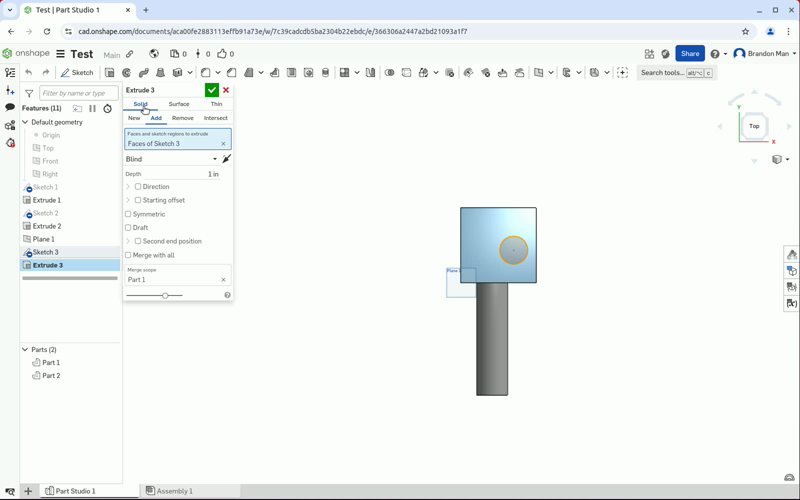
click(143, 106)
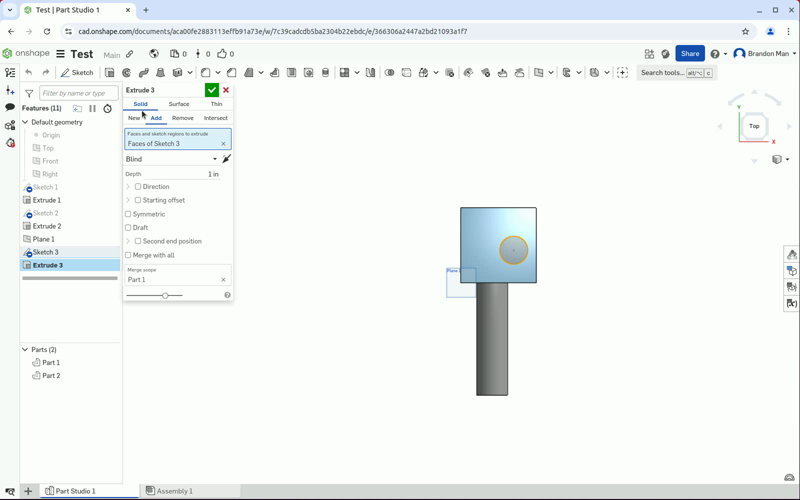
mouse_move(137, 120)
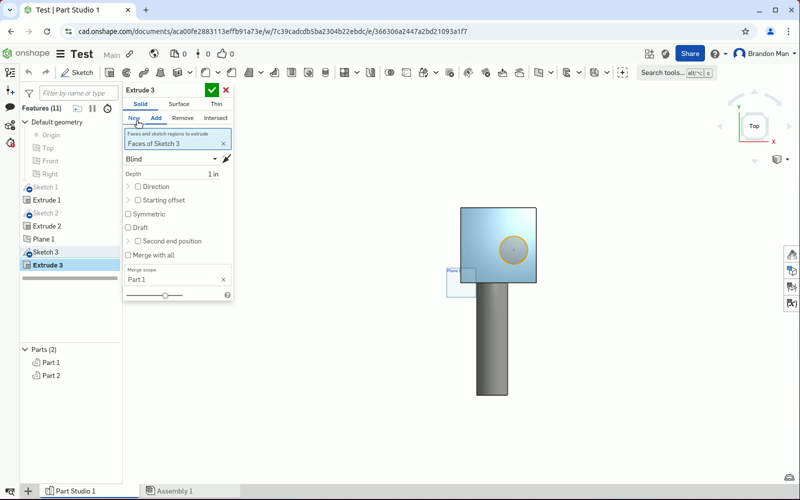
click(137, 120)
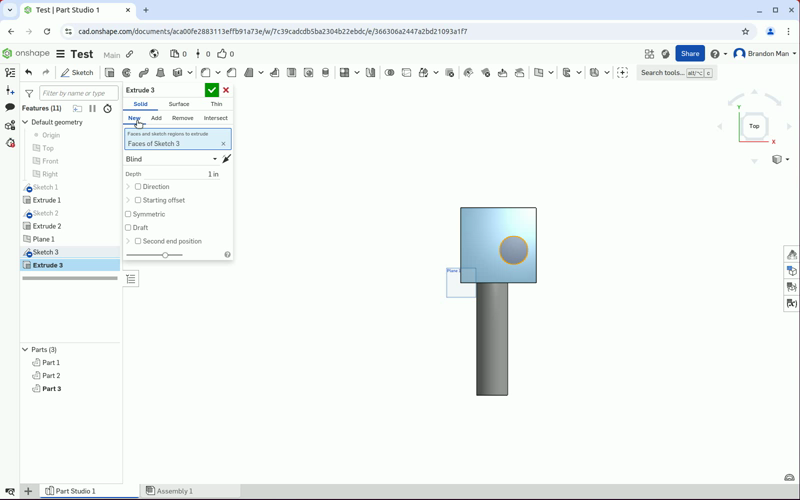
key(tab, 4)
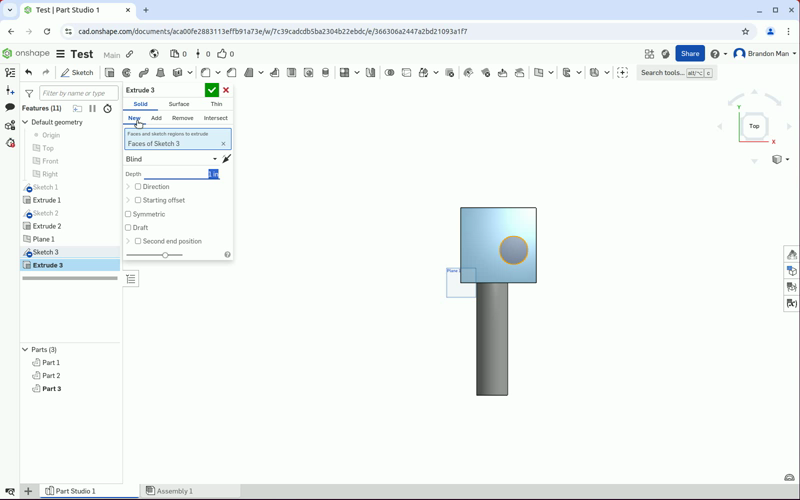
text(7.703)
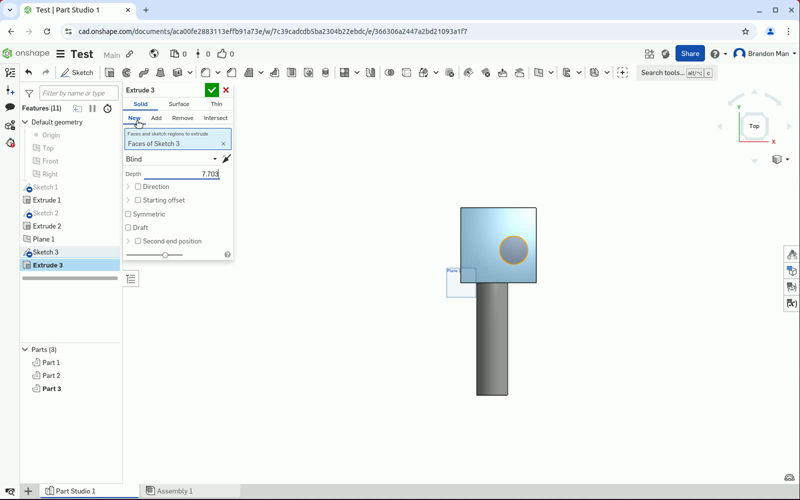
key(enter)
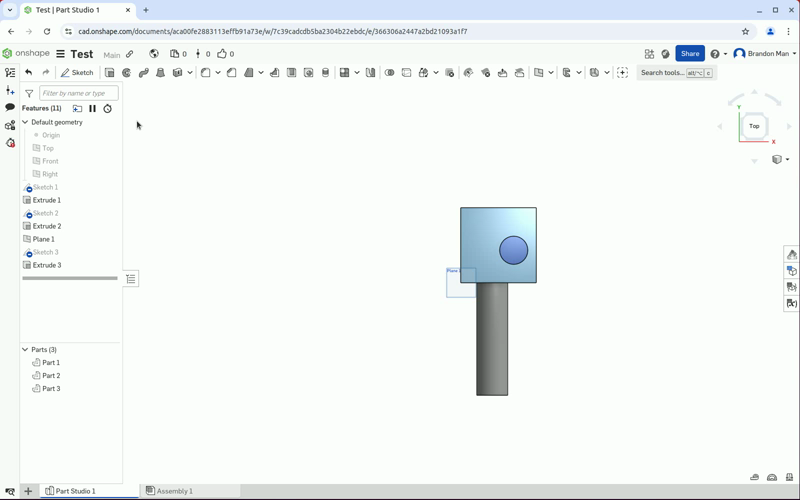
key(shift+h)
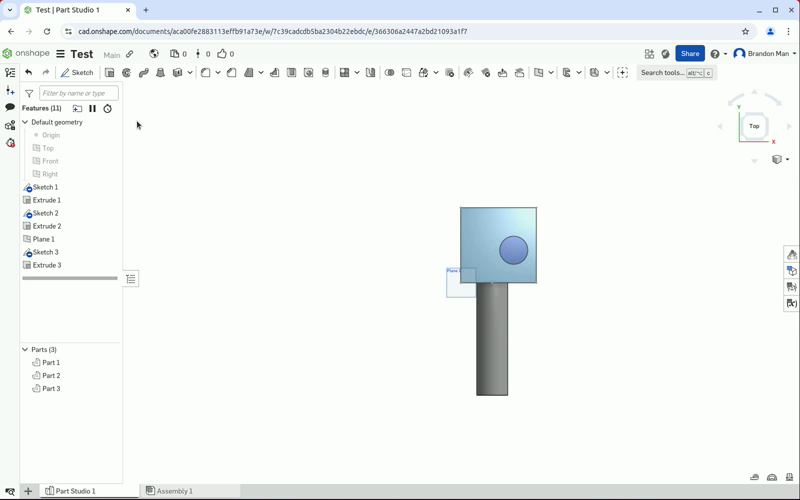
key(shift+h)
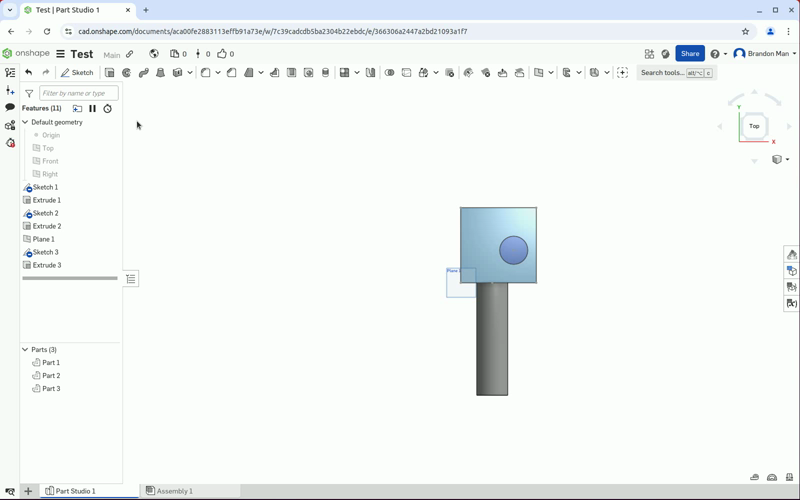
key(shift+7)
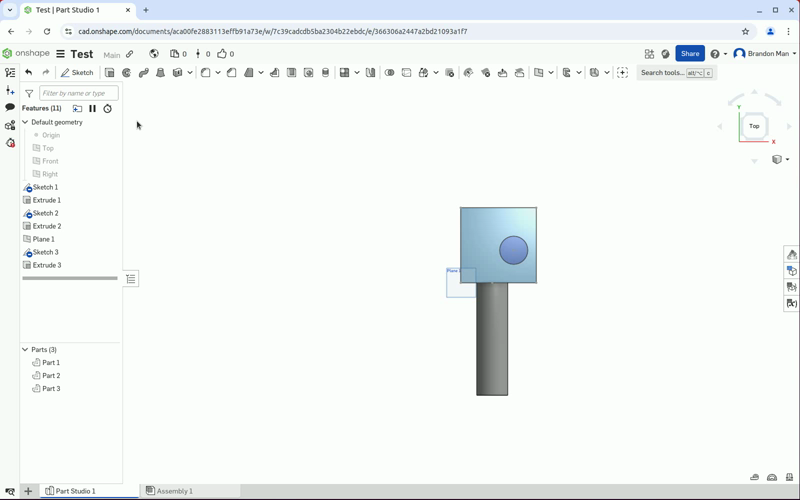
key(up, 3)
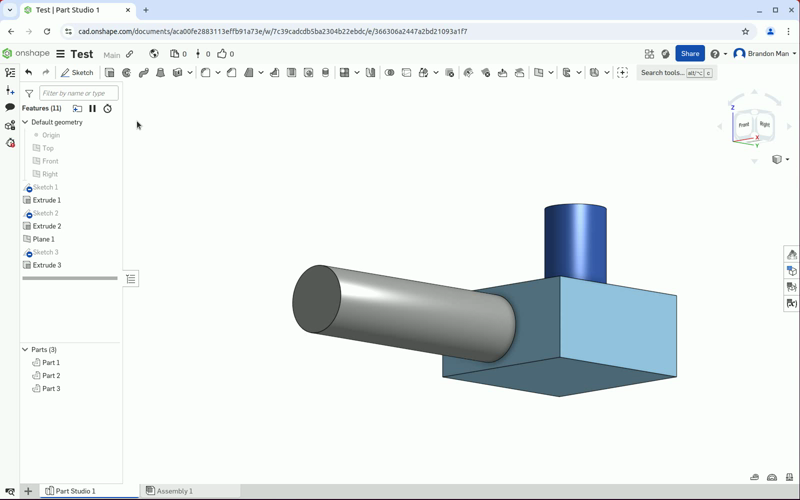
key(left, 3)
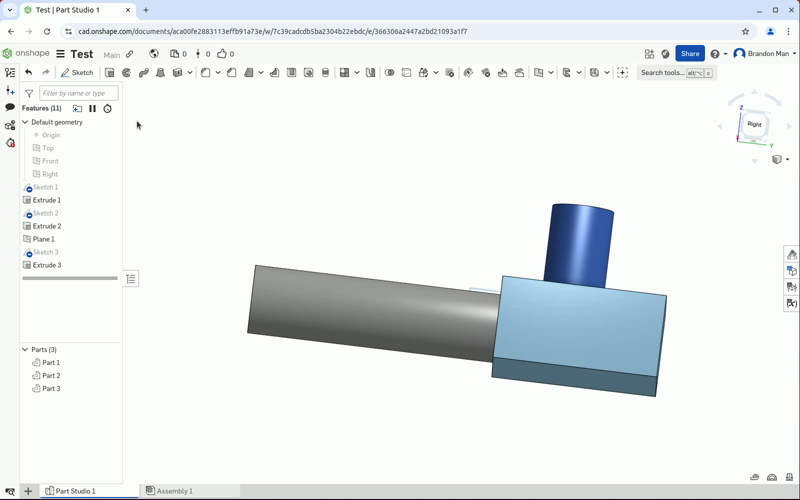
key(right, 3)
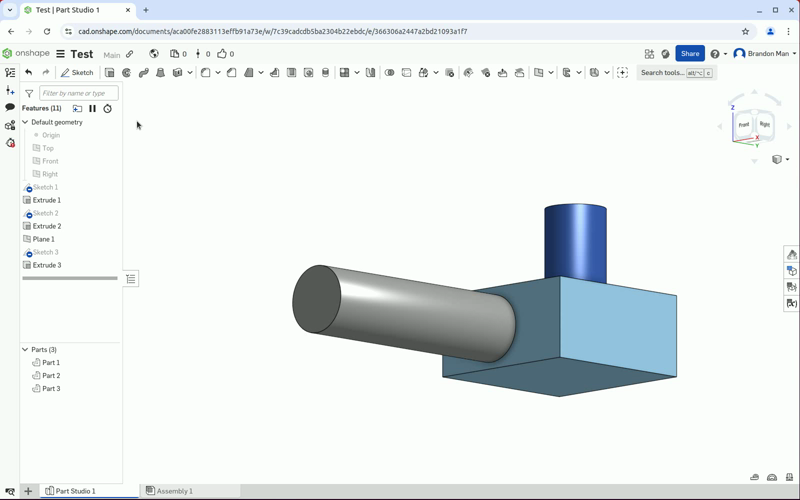
key(down, 3)
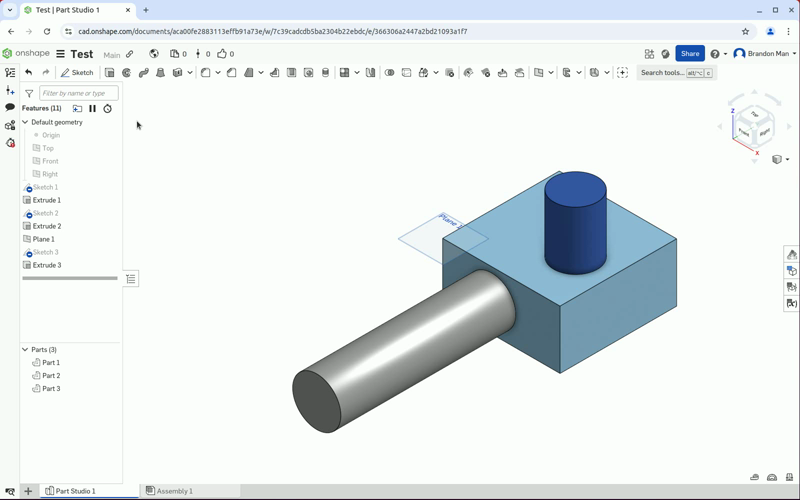
mouse_move(73, 189)
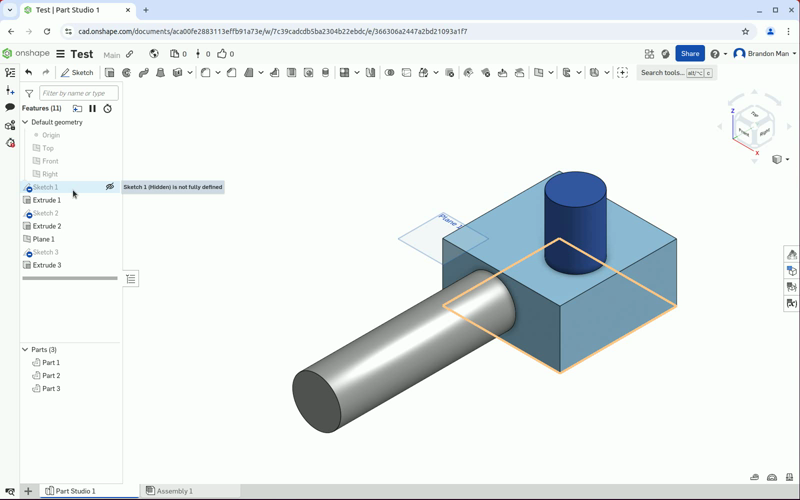
click(73, 189)